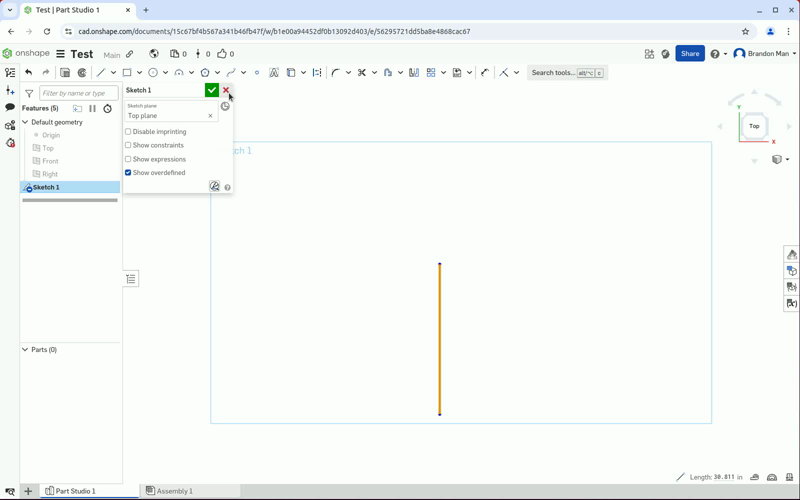
key(shift+h)
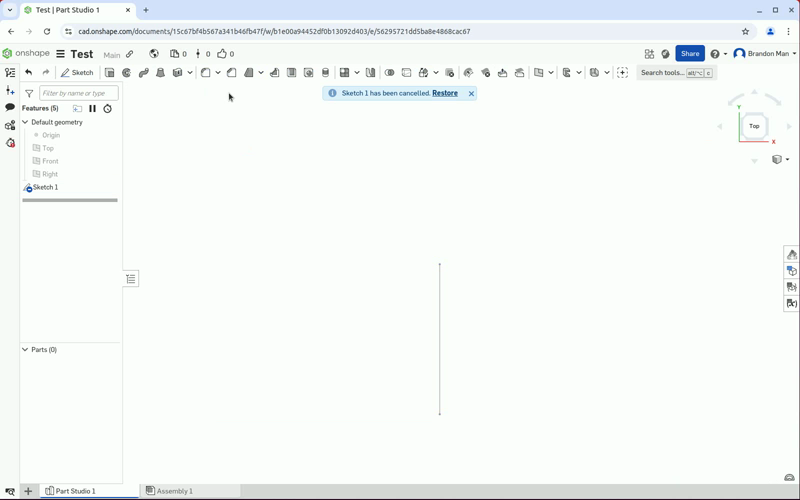
key(shift+s)
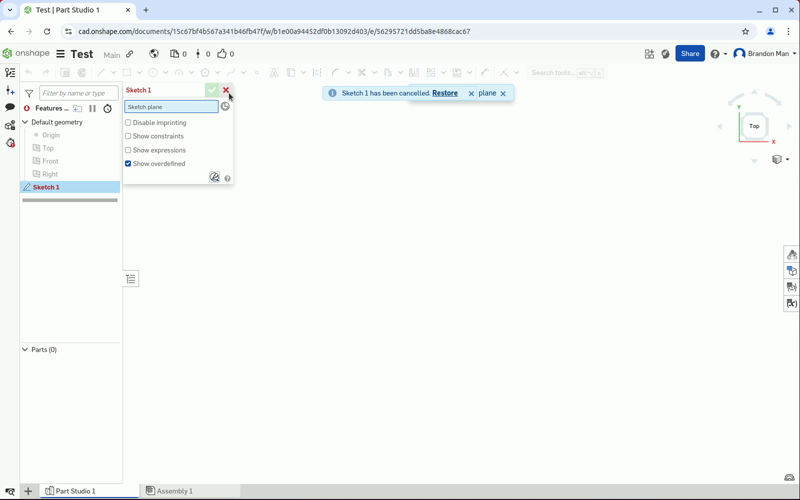
mouse_move(73, 150)
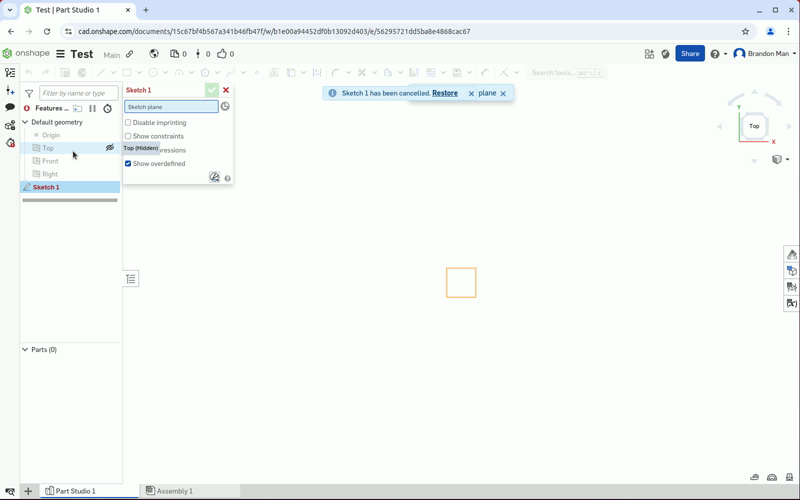
click(73, 150)
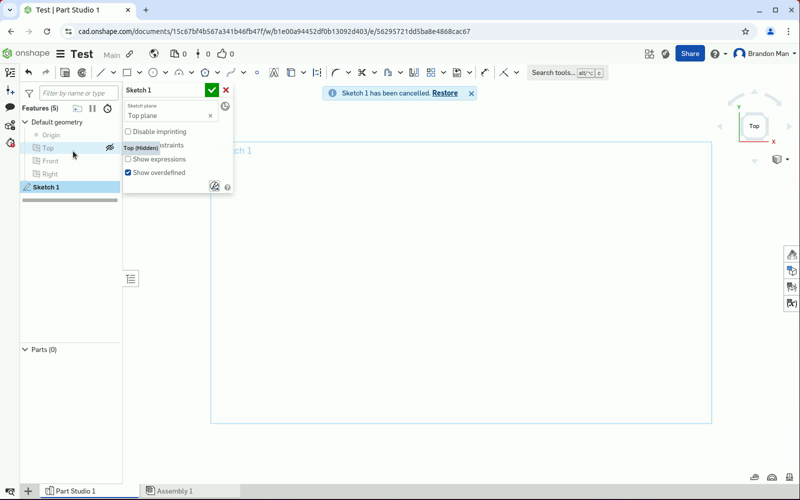
mouse_move(73, 352)
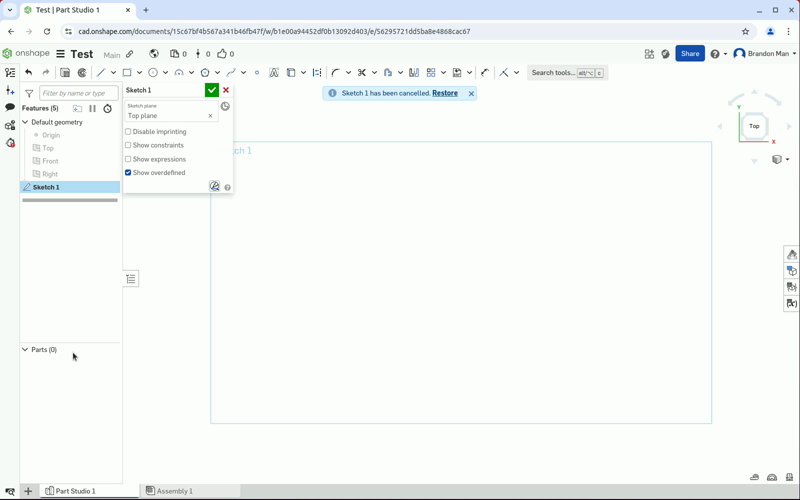
key(y)
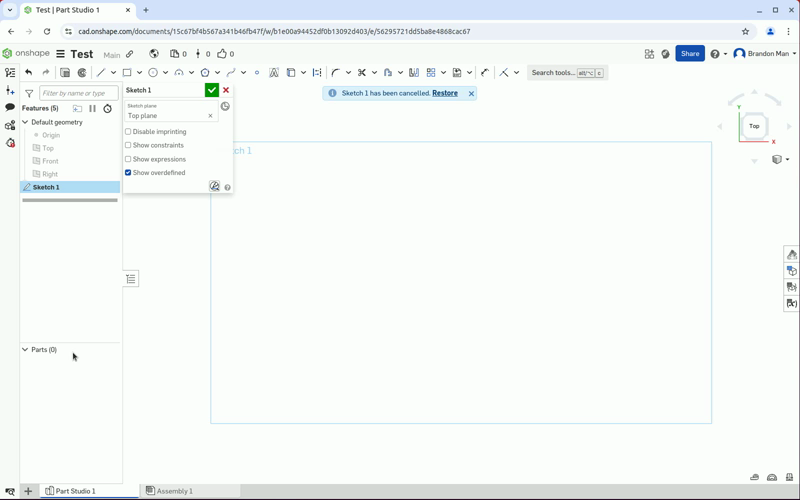
key(l)
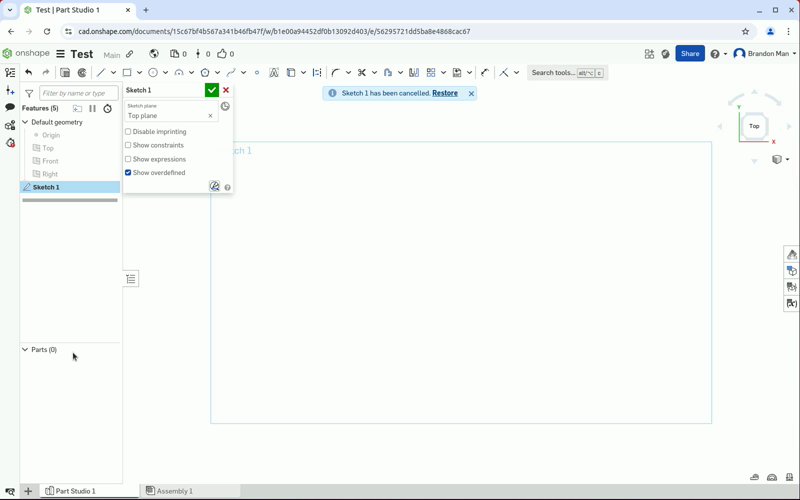
key_down(shift)
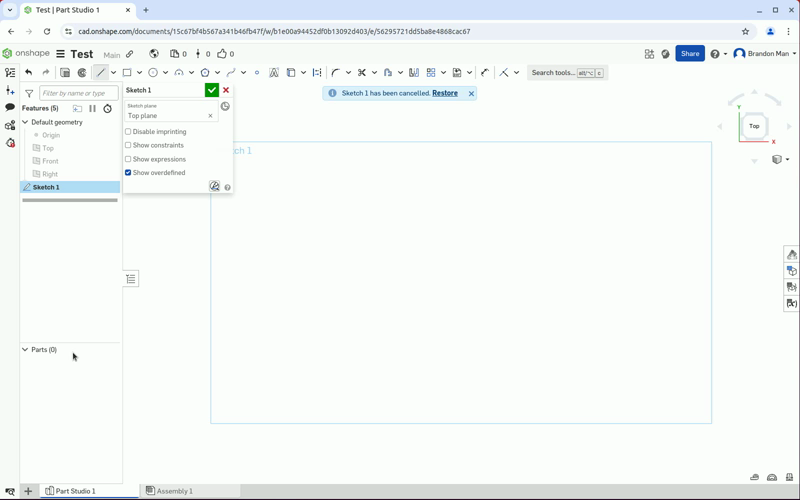
mouse_move(348, 346)
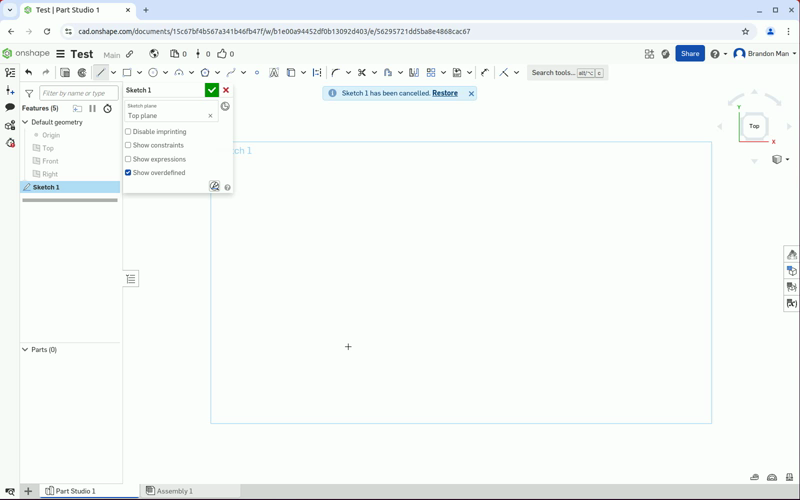
click(348, 346)
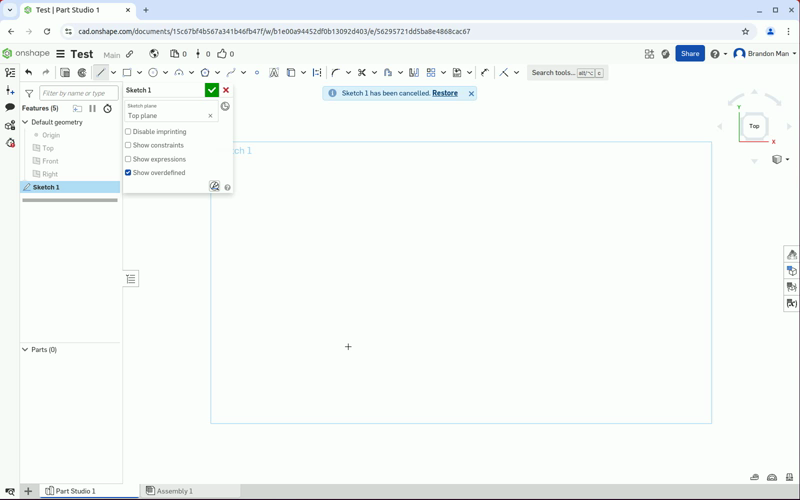
key_up(shift)
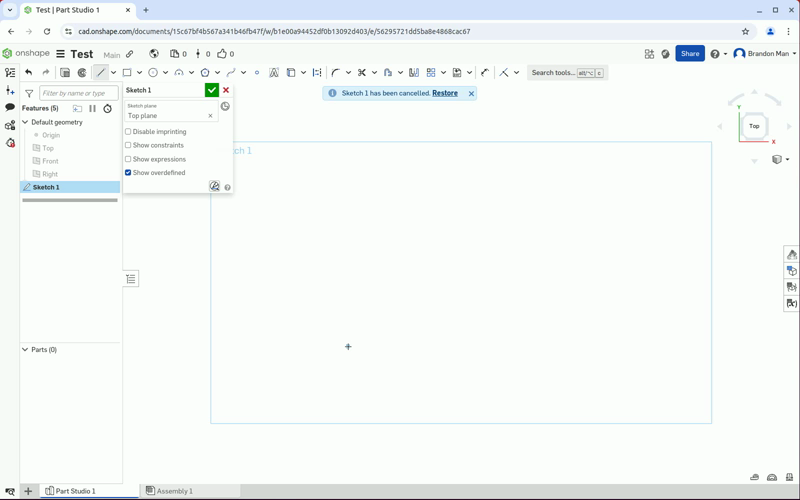
key_down(shift)
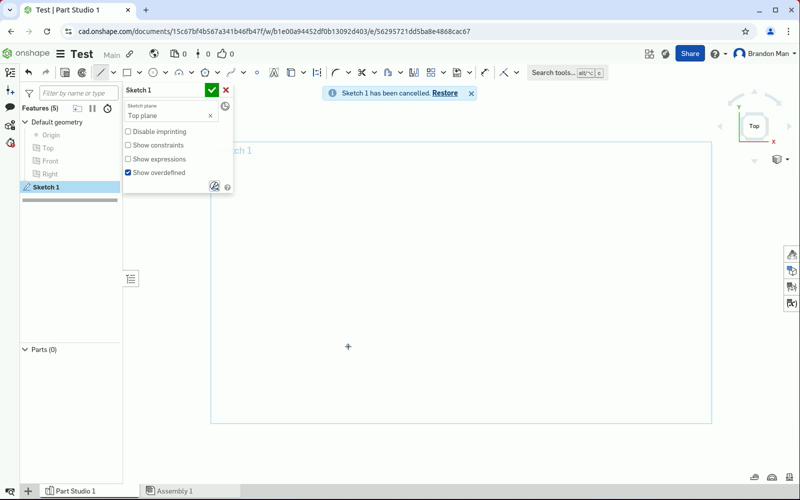
mouse_move(569, 346)
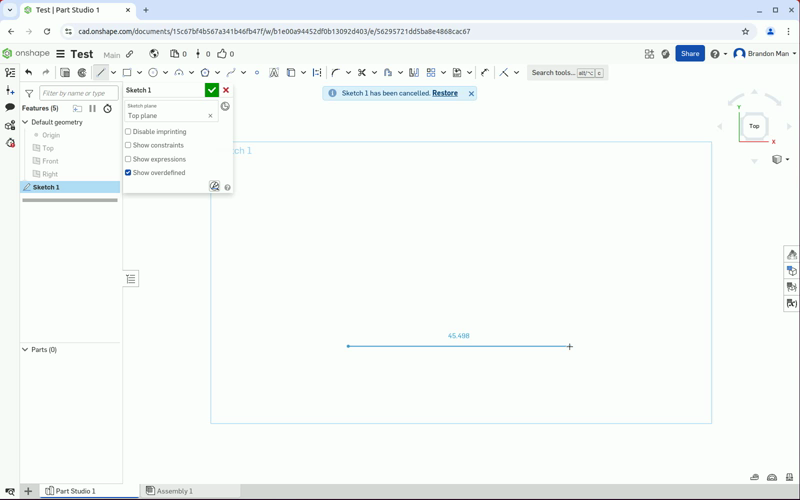
click(569, 346)
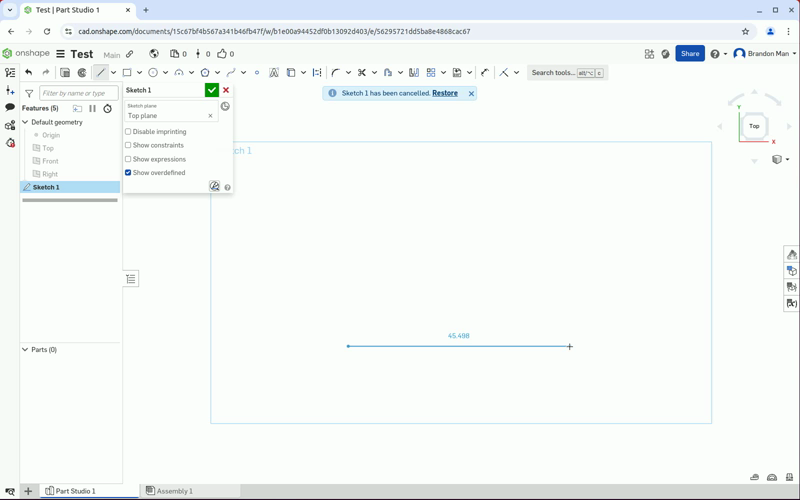
key_up(shift)
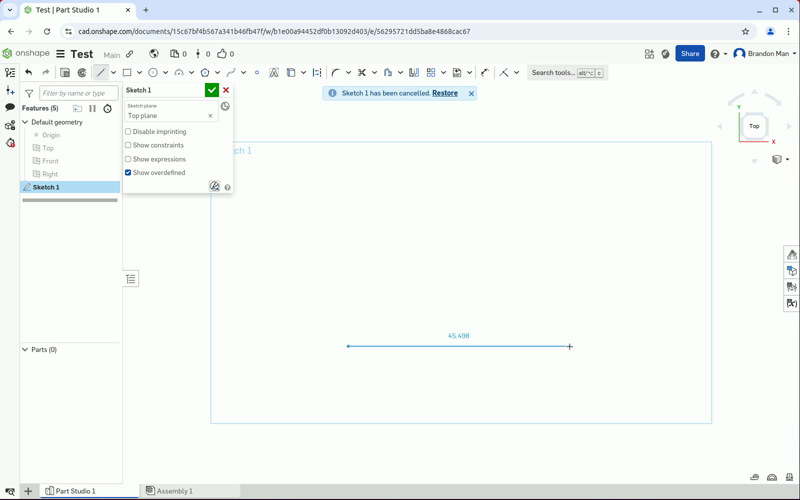
key_down(shift)
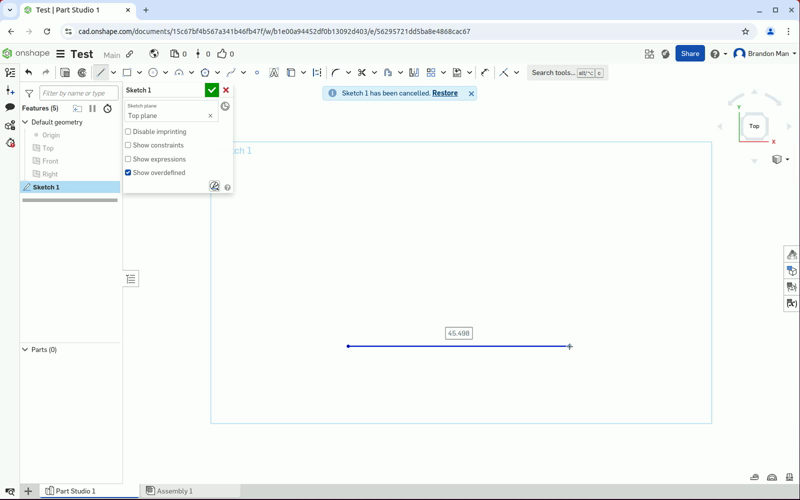
mouse_move(569, 215)
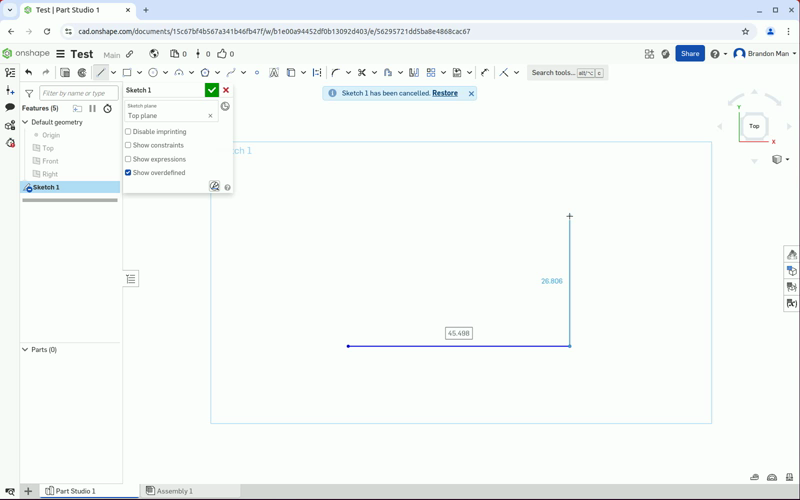
click(569, 215)
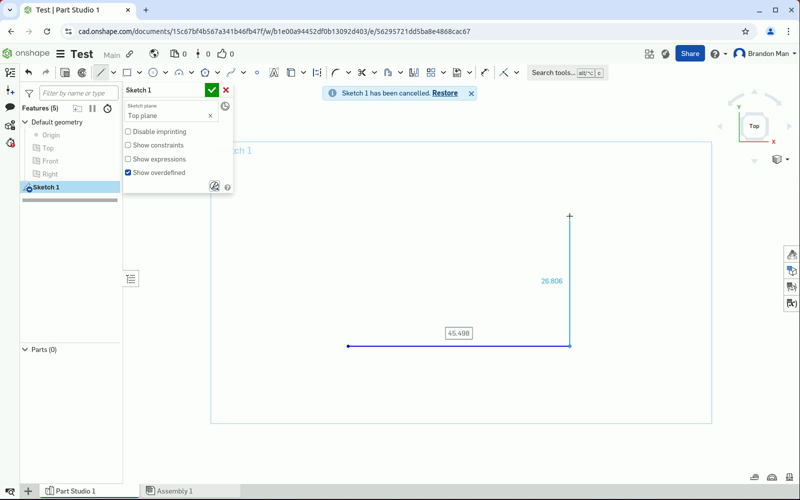
key_up(shift)
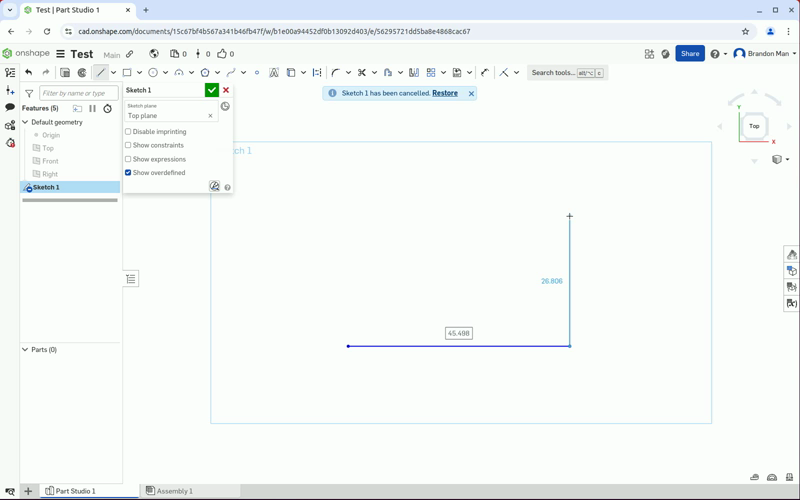
key_down(shift)
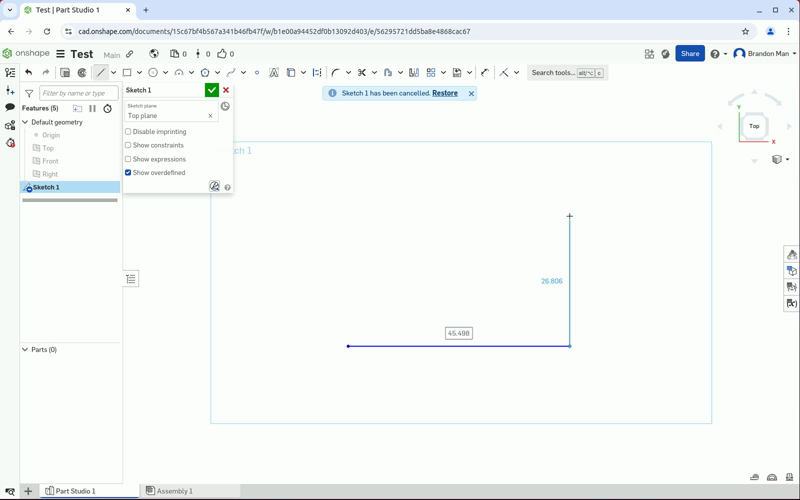
mouse_move(348, 215)
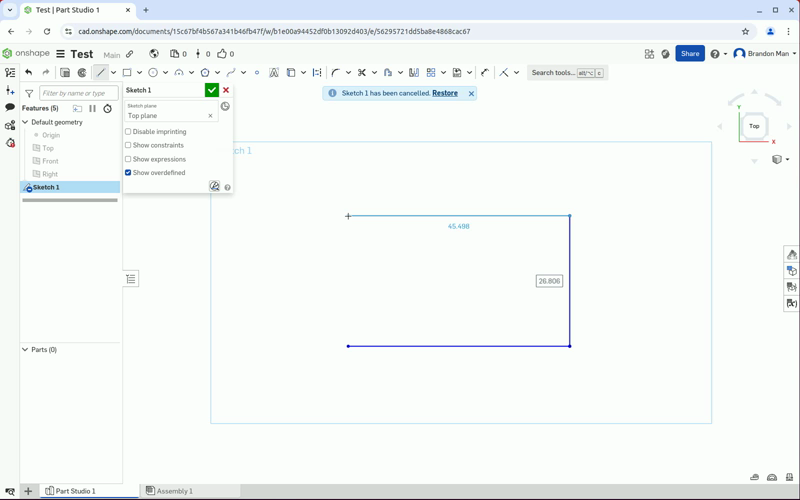
click(348, 215)
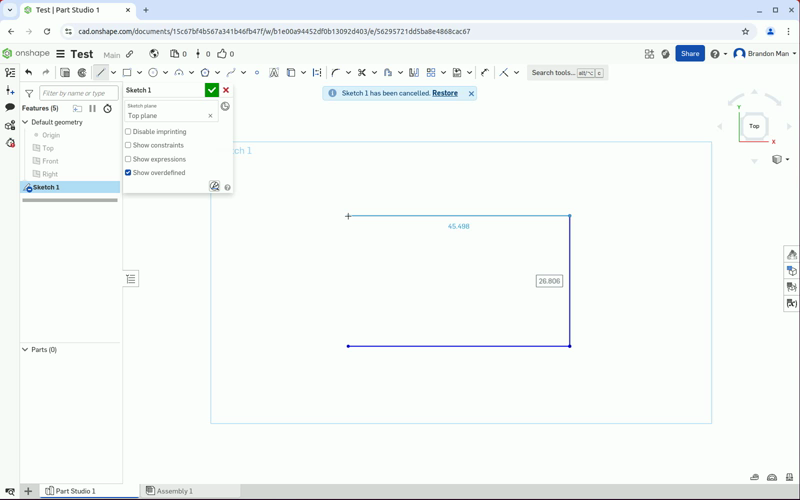
key_up(shift)
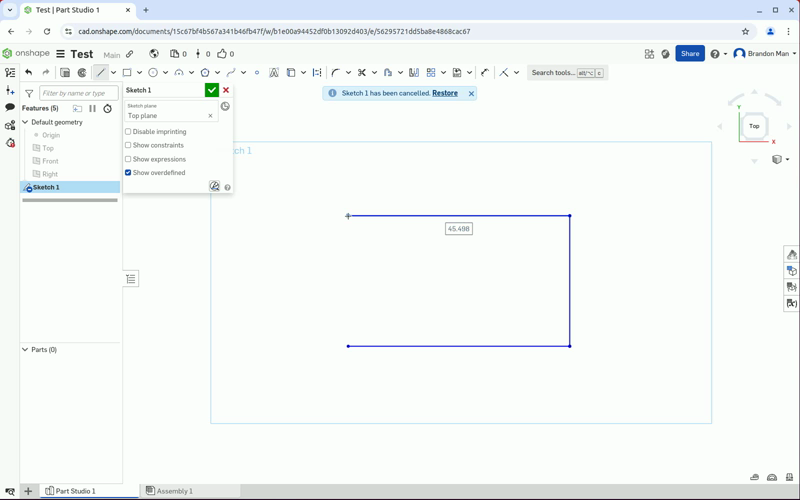
key_down(shift)
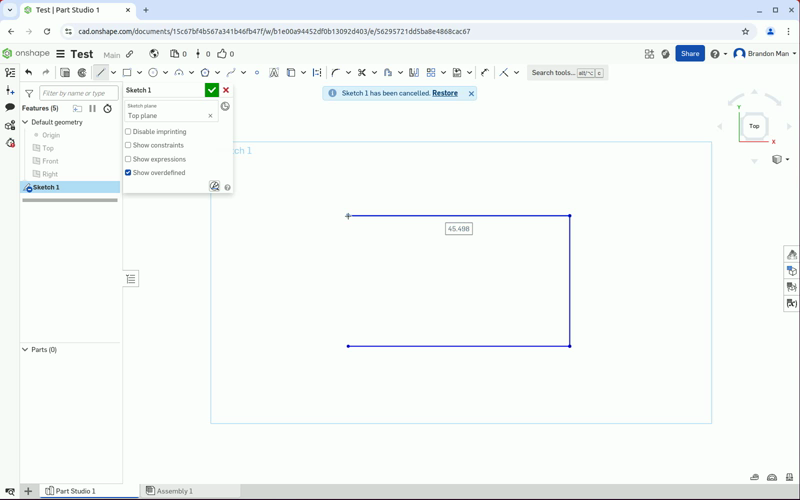
mouse_move(348, 346)
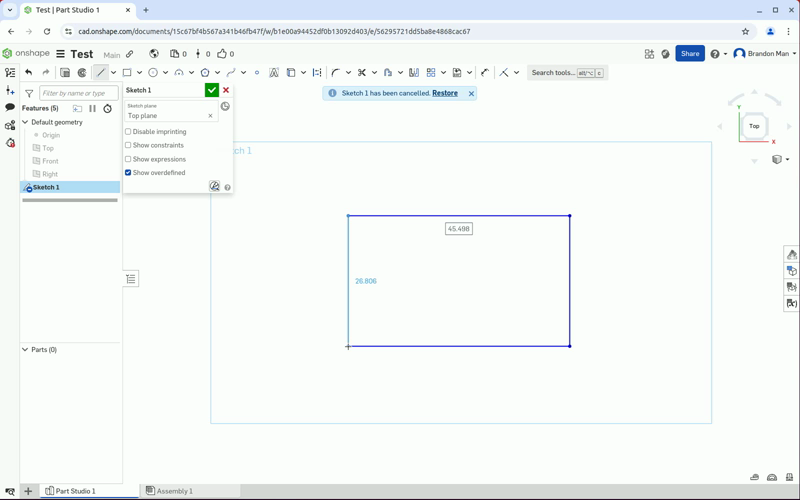
key_up(shift)
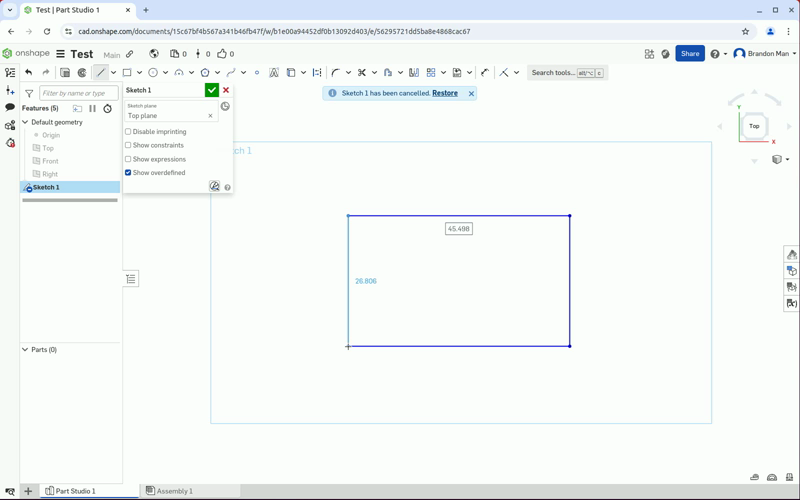
click(348, 346)
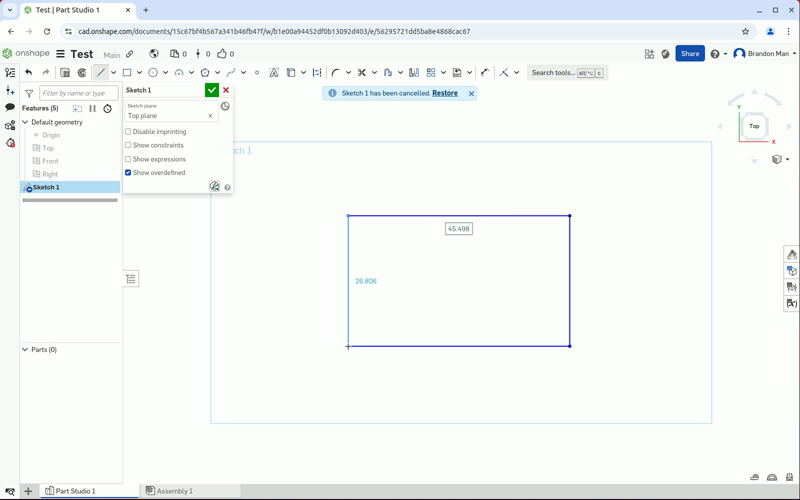
key(esc)
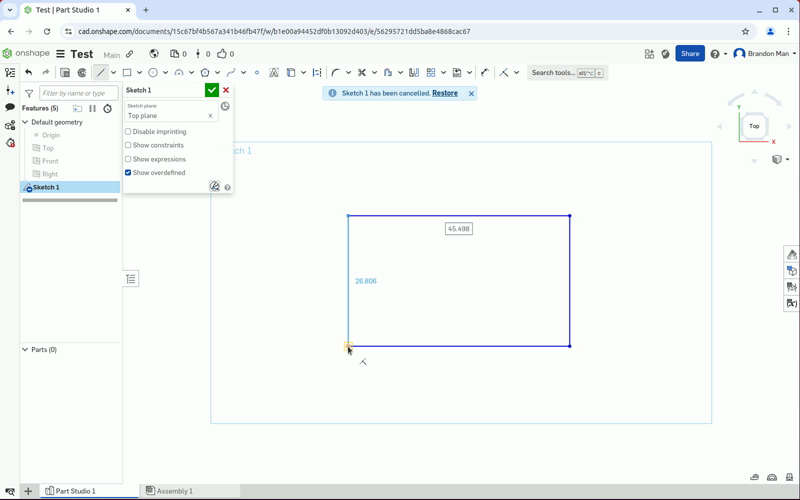
mouse_move(497, 326)
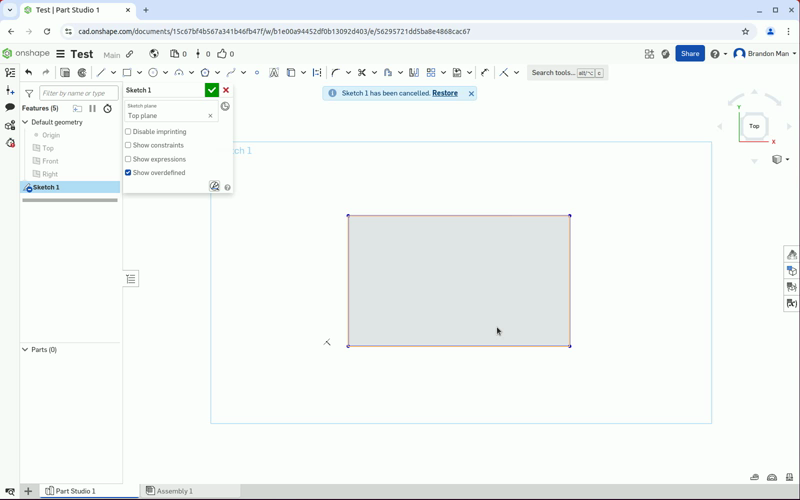
click(497, 326)
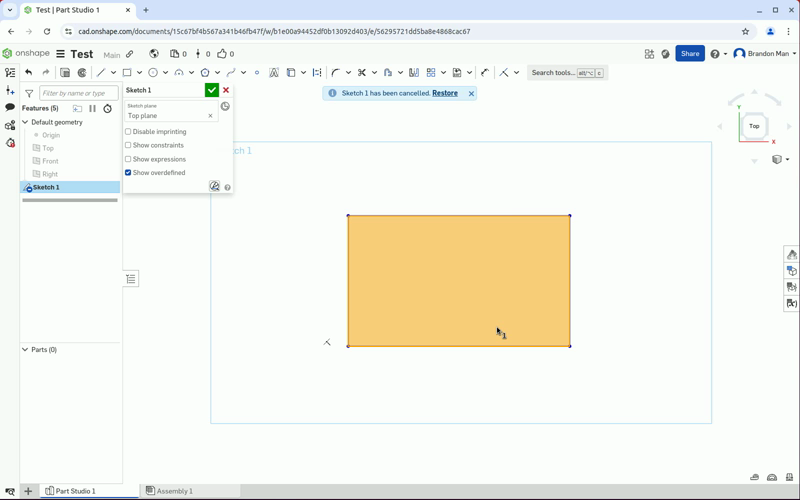
mouse_move(73, 352)
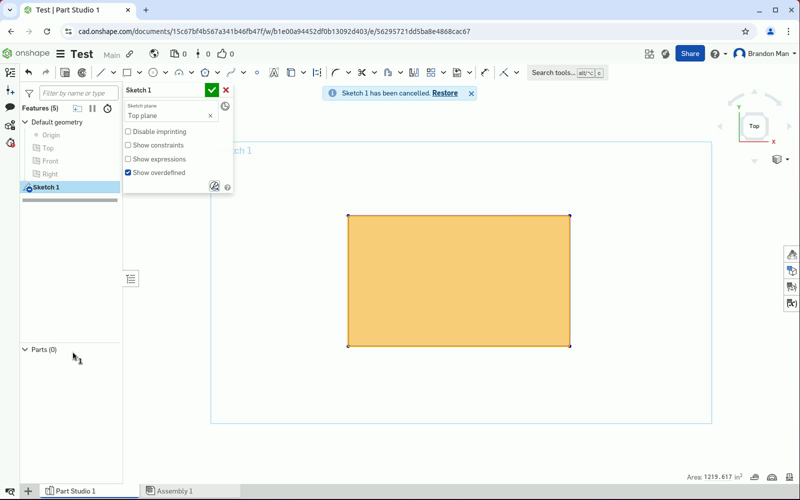
key(shift+y)
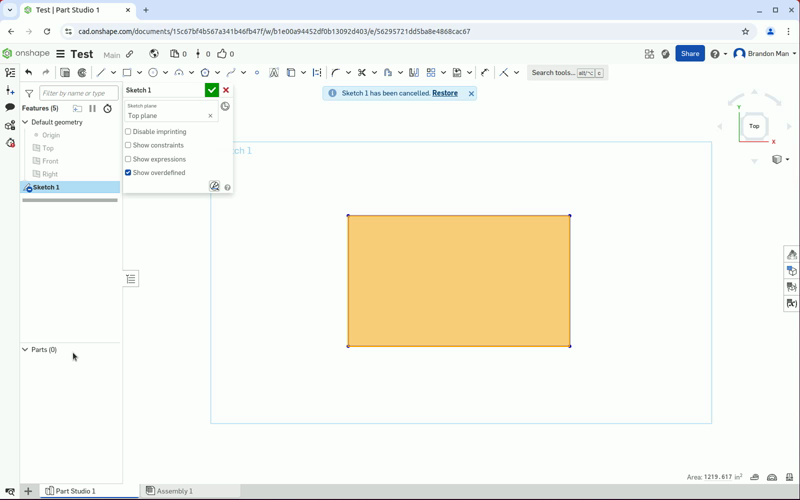
key(shift+e)
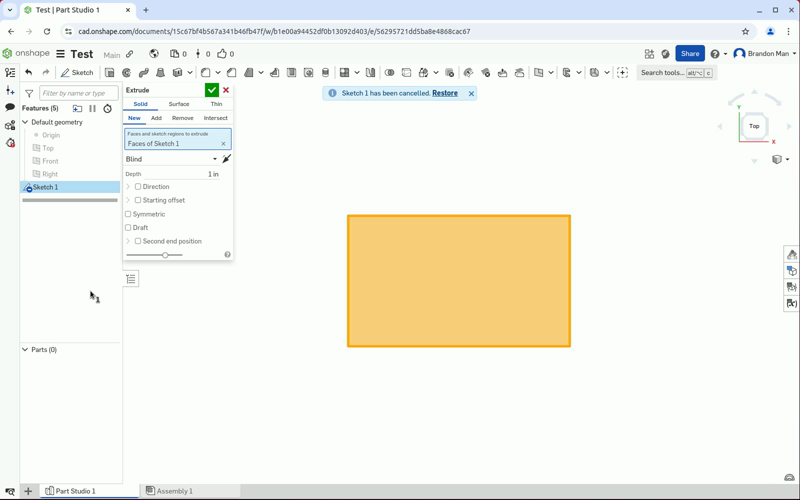
mouse_move(143, 106)
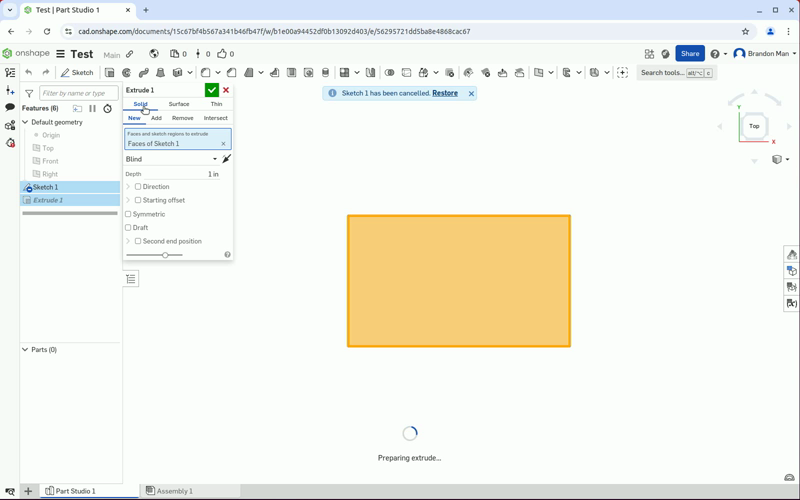
click(143, 106)
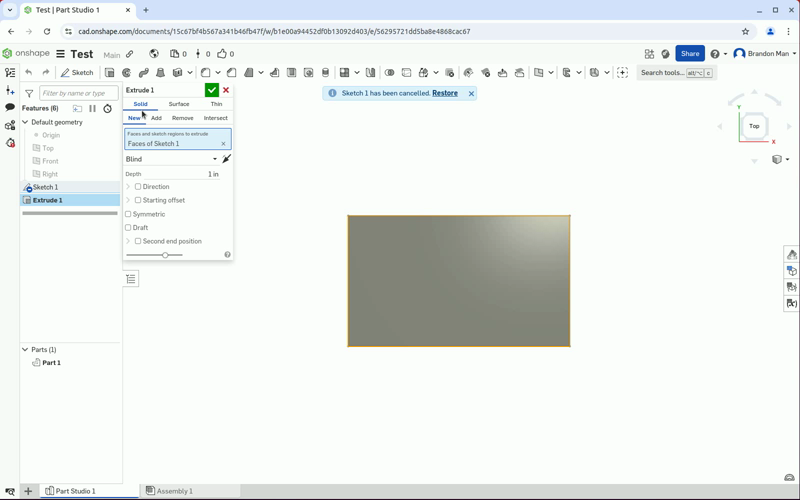
mouse_move(137, 120)
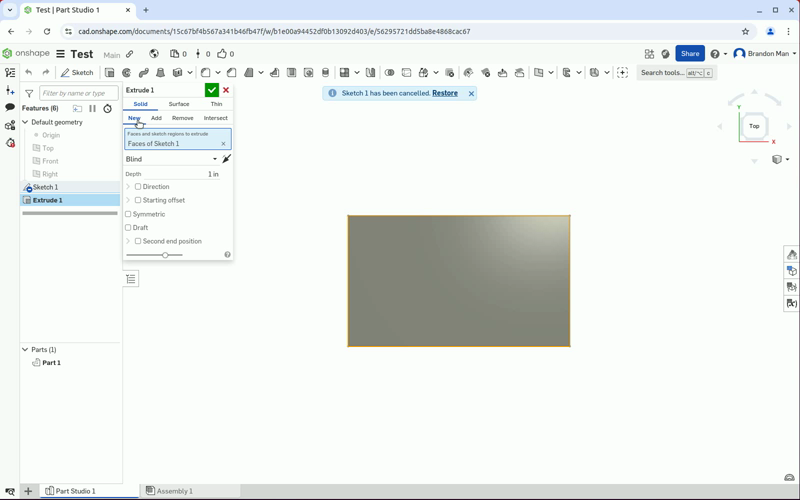
click(137, 120)
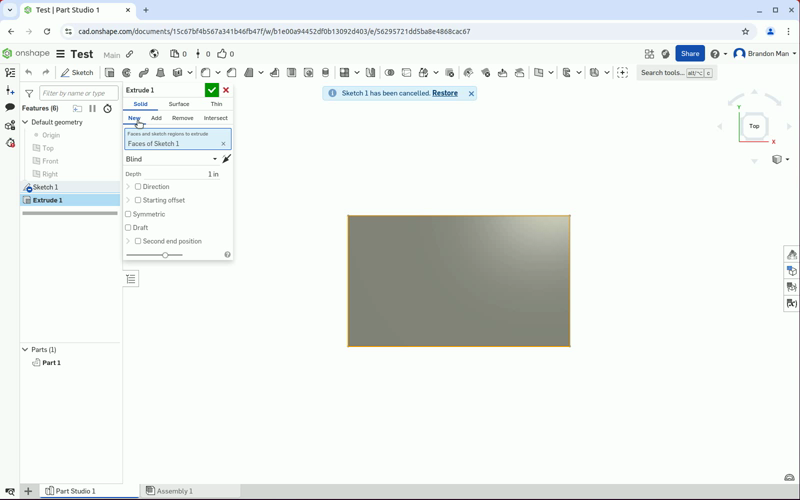
key(tab, 4)
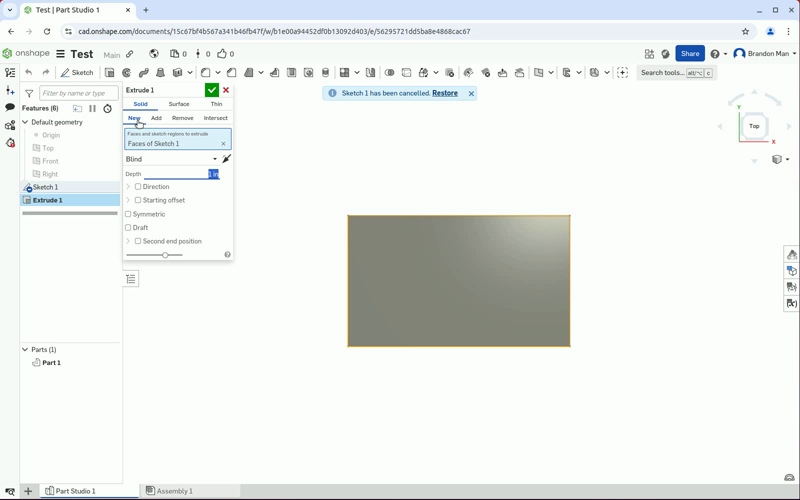
text(21.664)
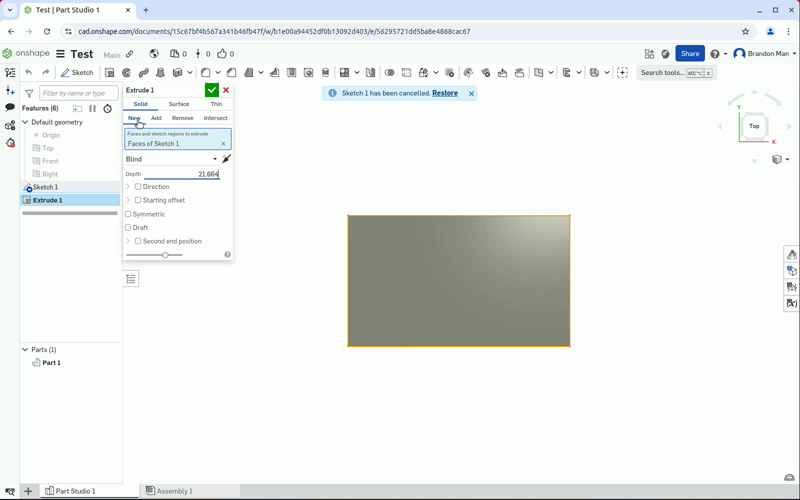
key(enter)
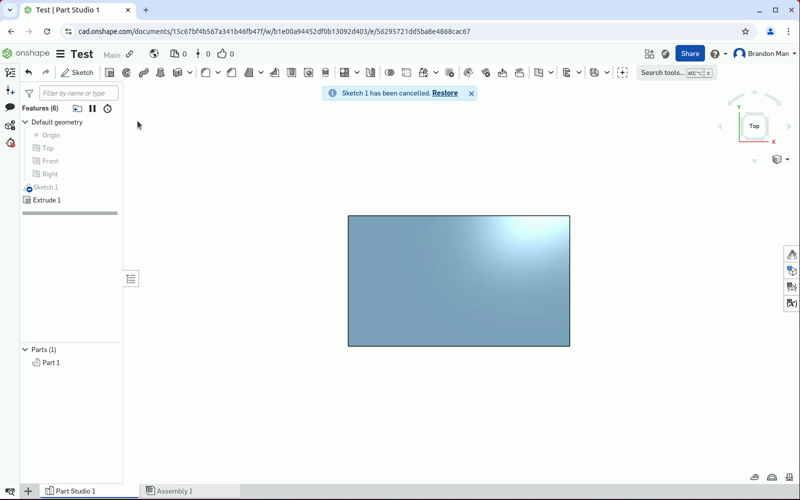
key(shift+h)
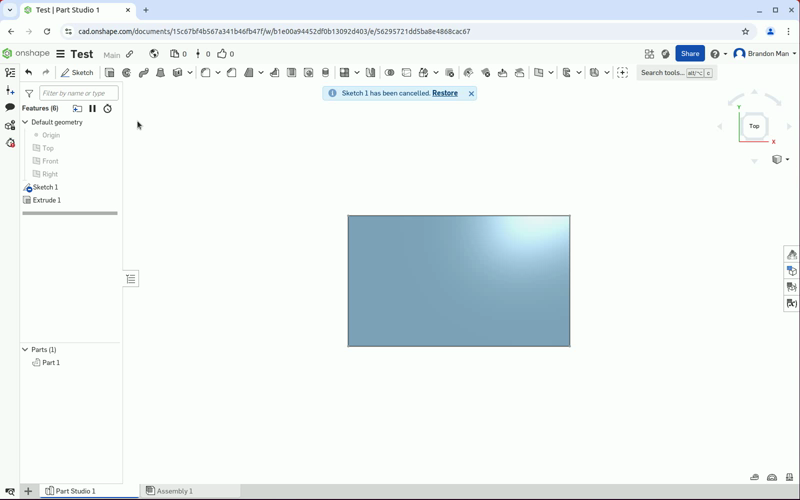
key(shift+h)
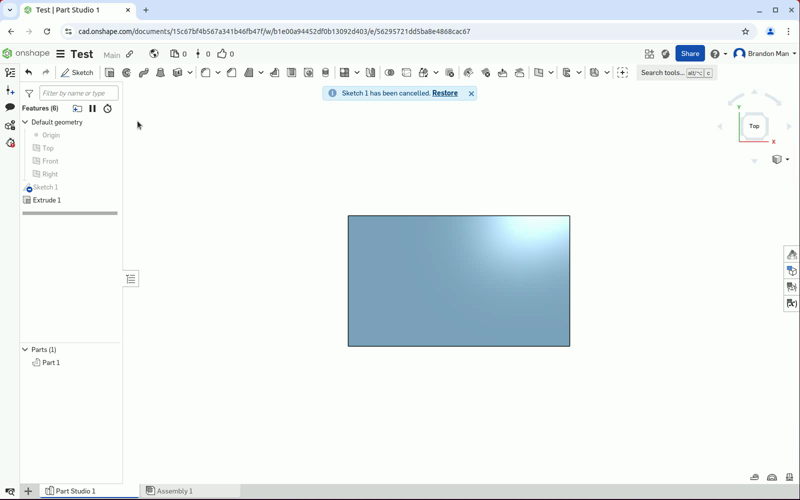
mouse_move(73, 189)
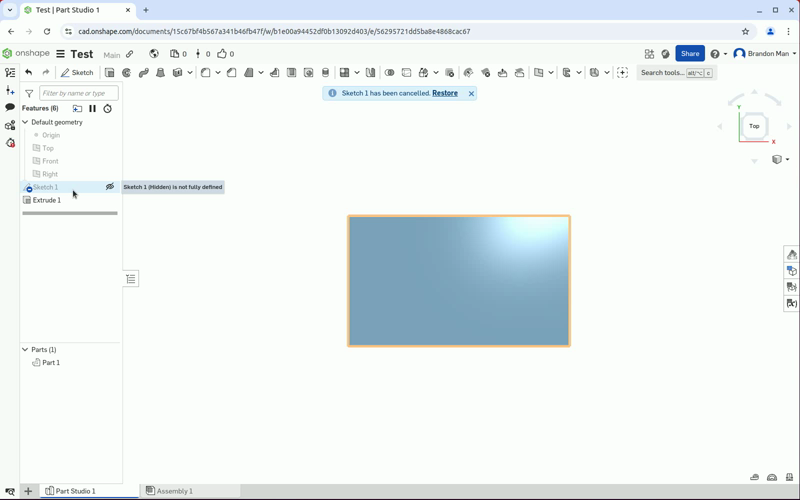
click(73, 189)
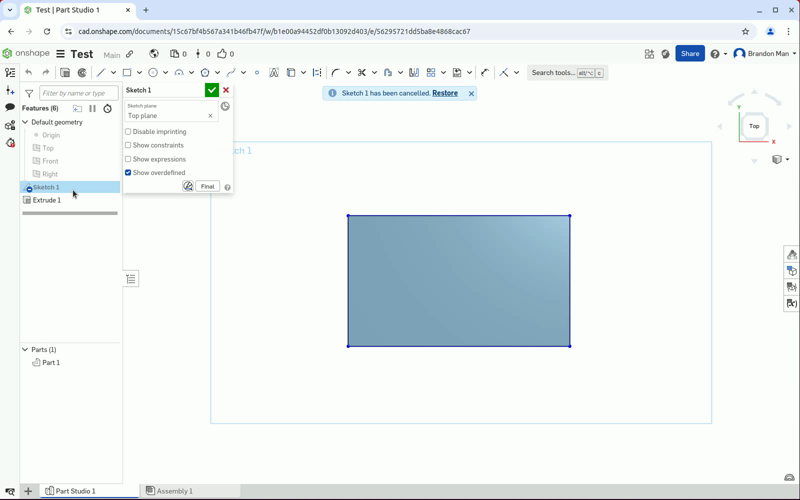
mouse_move(229, 92)
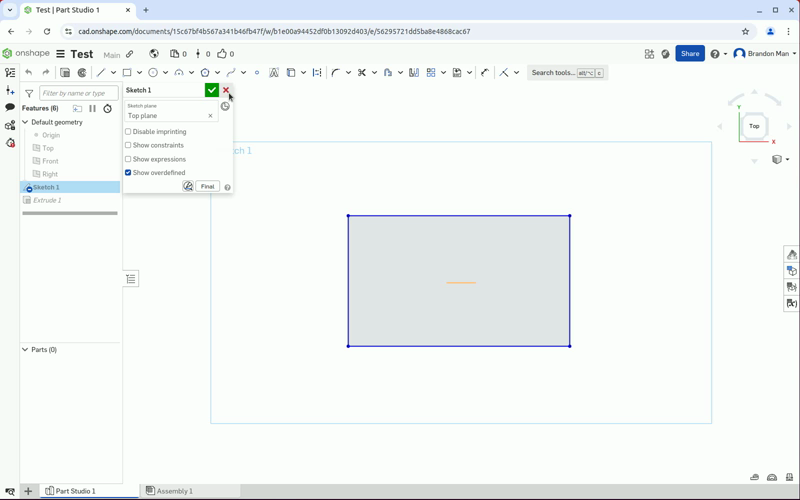
click(229, 92)
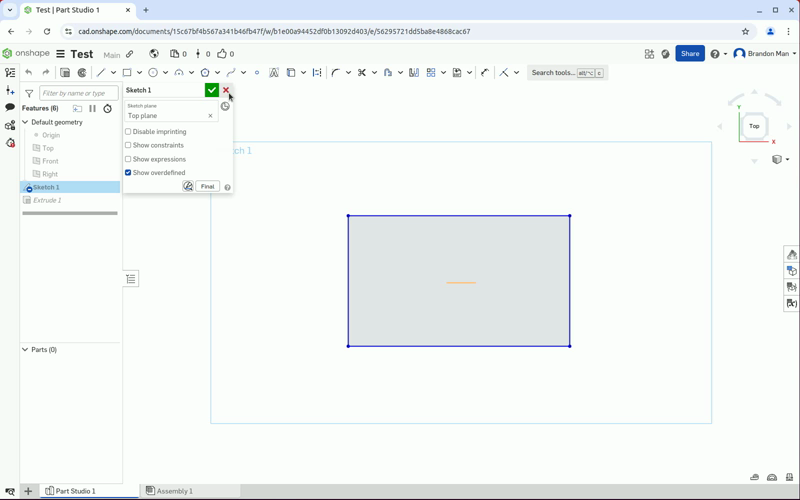
key(shift+s)
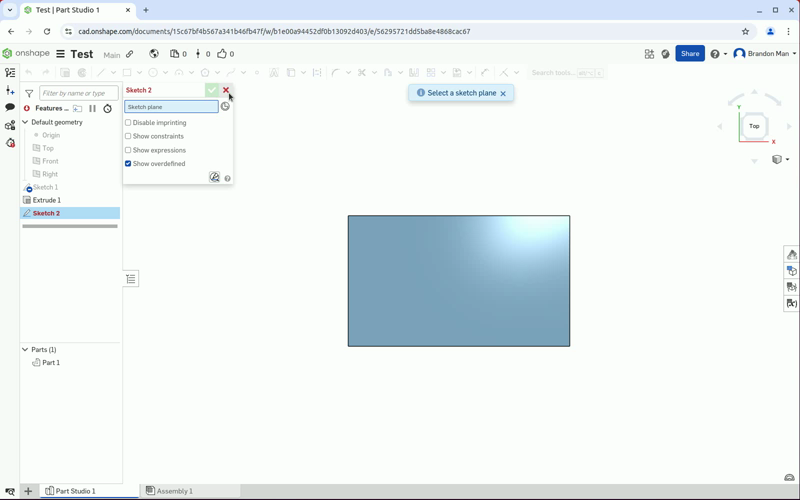
mouse_move(73, 150)
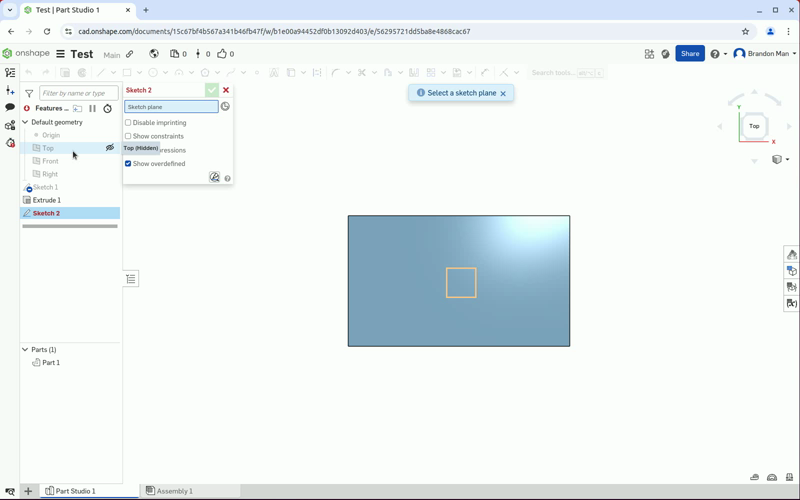
click(73, 150)
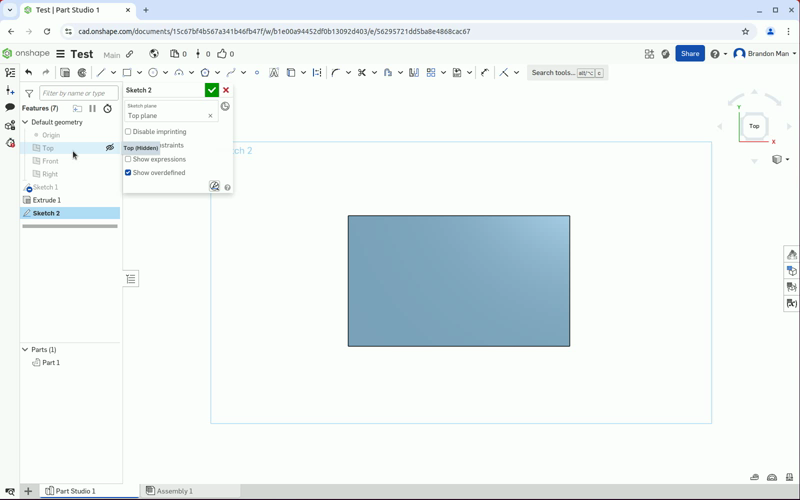
mouse_move(73, 352)
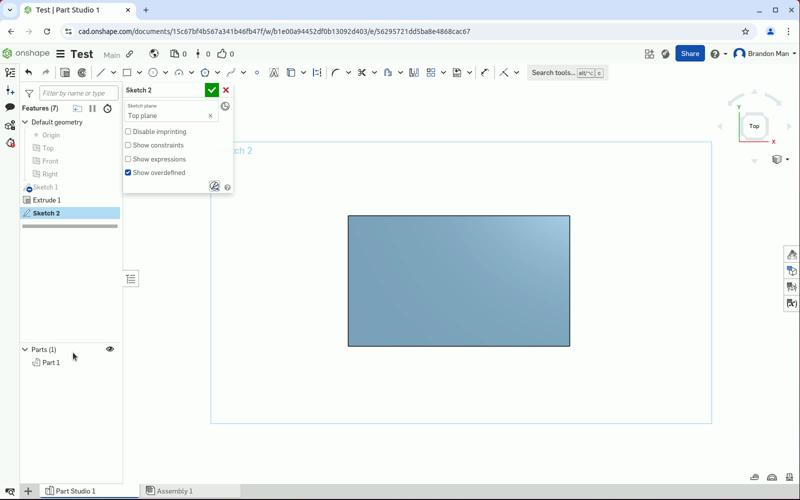
key(y)
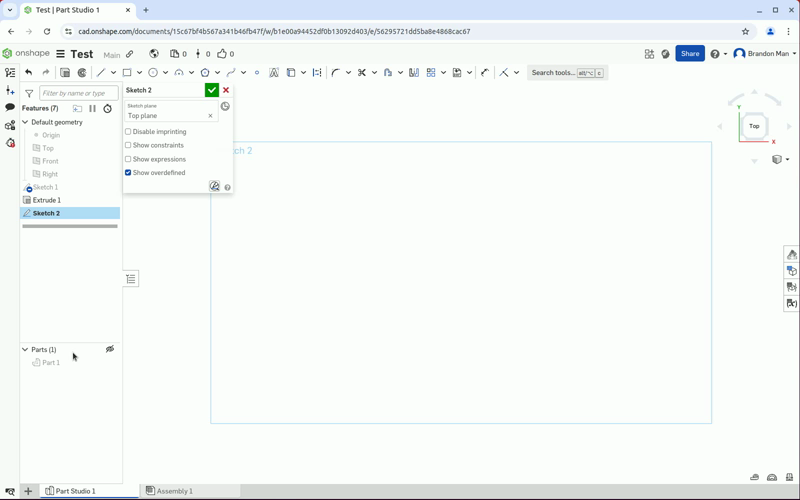
key(l)
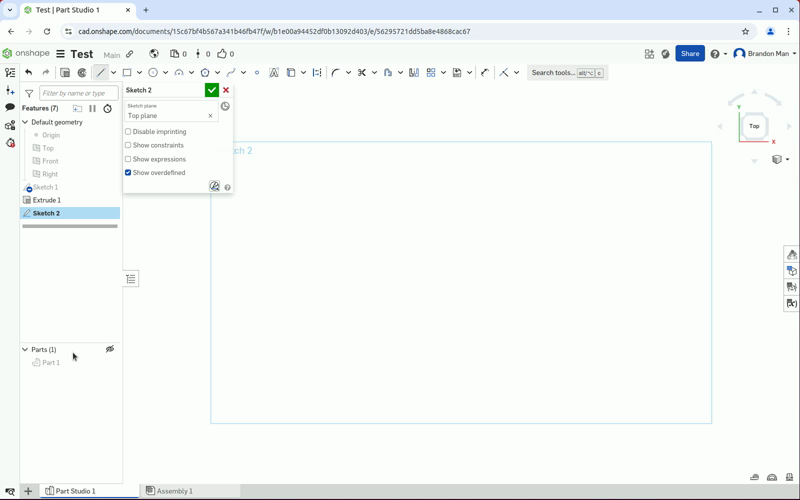
key_down(shift)
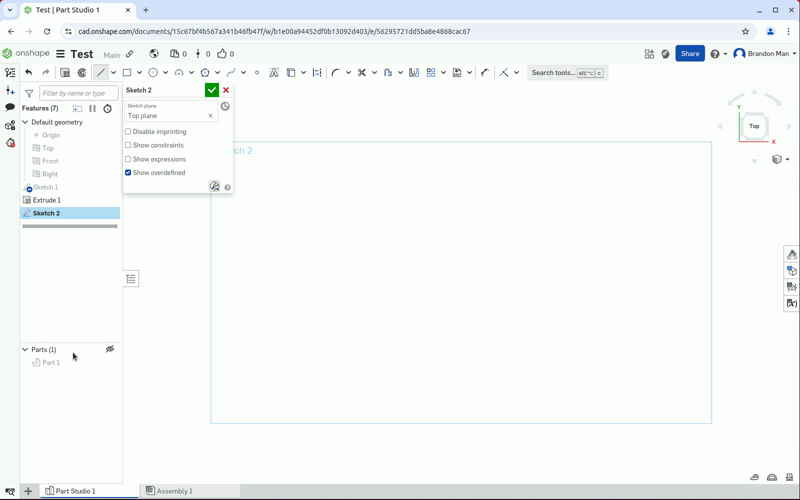
mouse_move(352, 341)
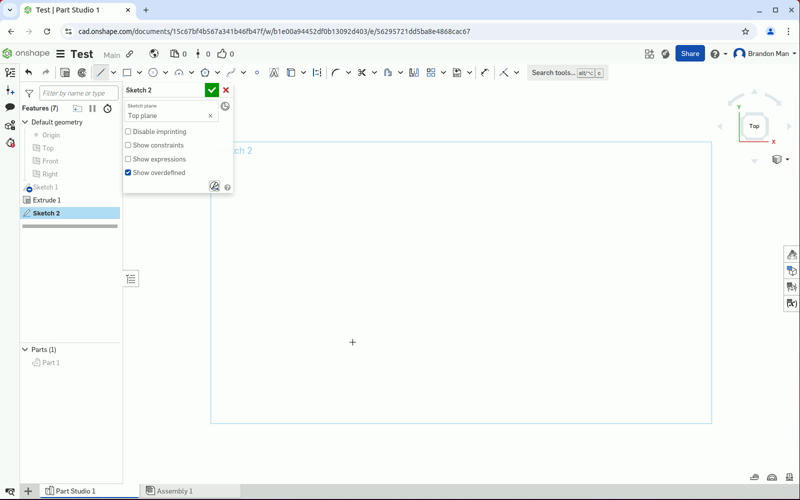
click(352, 341)
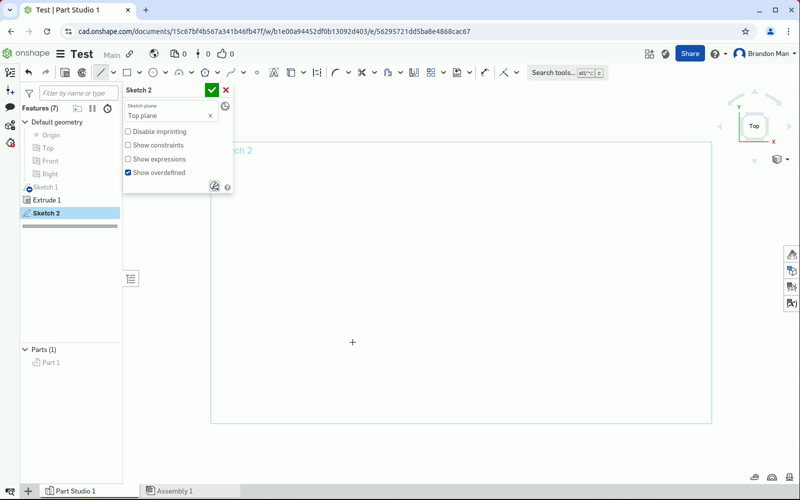
key_up(shift)
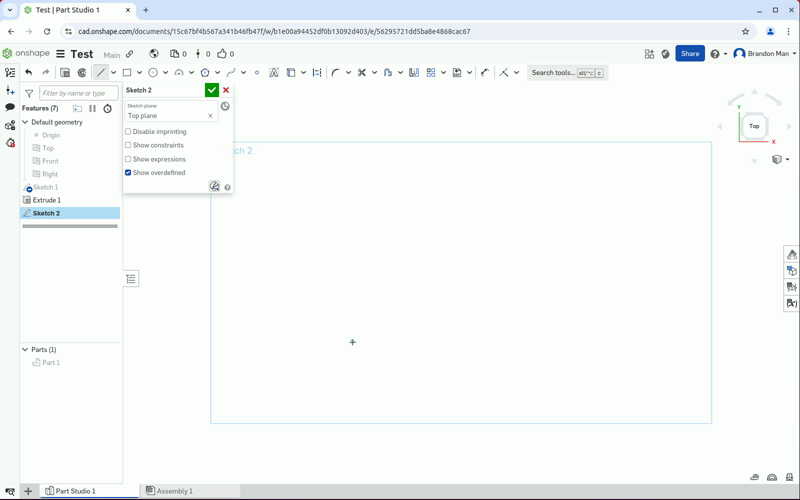
key_down(shift)
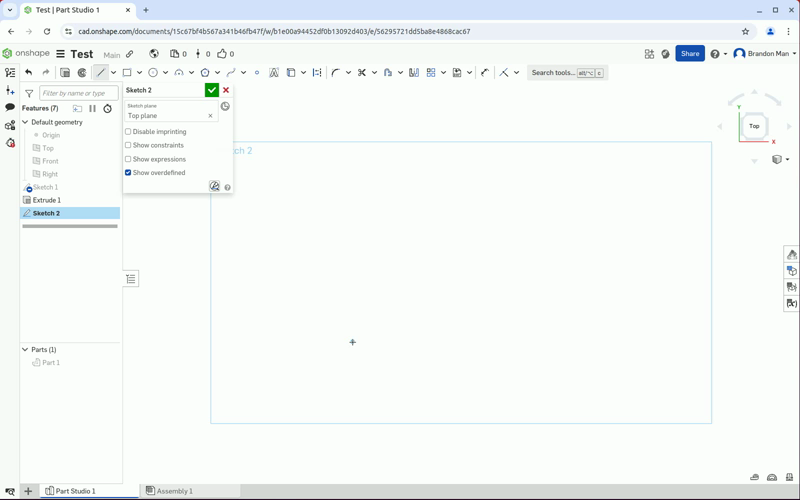
mouse_move(444, 341)
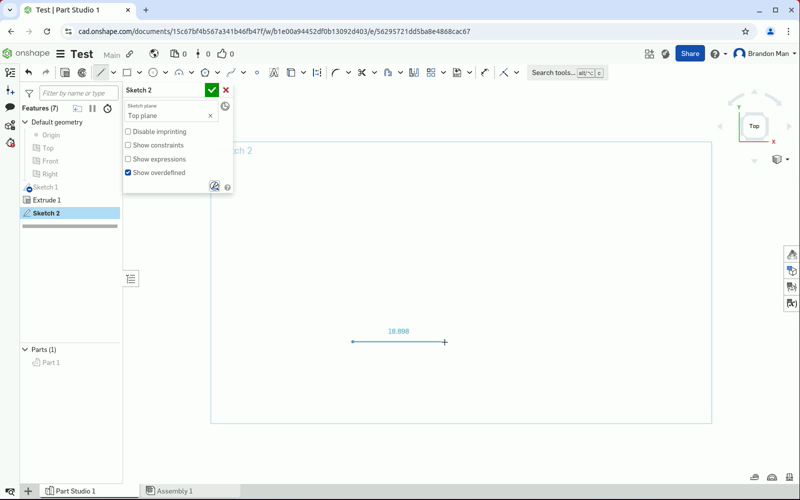
click(444, 341)
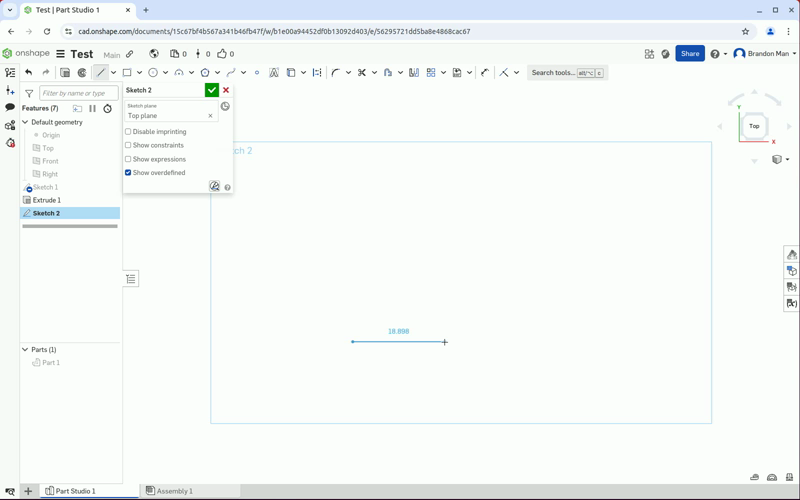
key_up(shift)
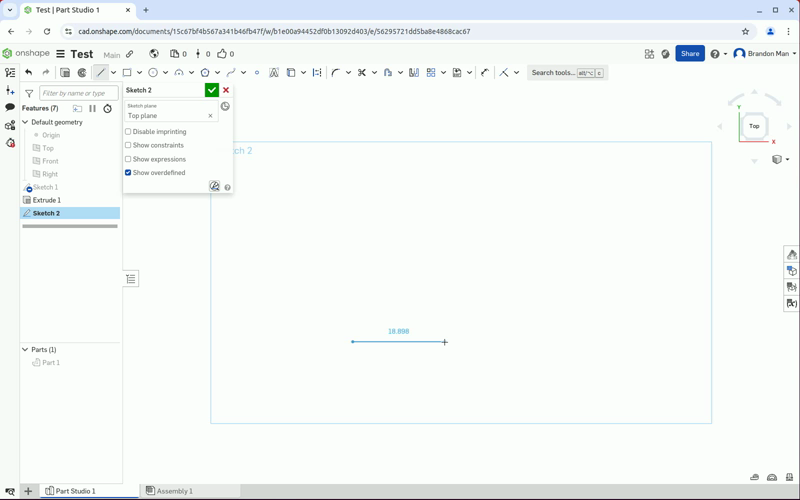
key_down(shift)
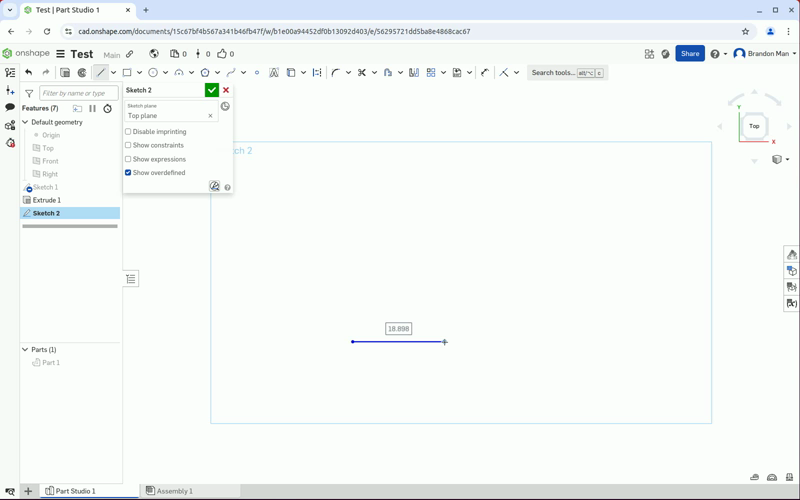
mouse_move(444, 218)
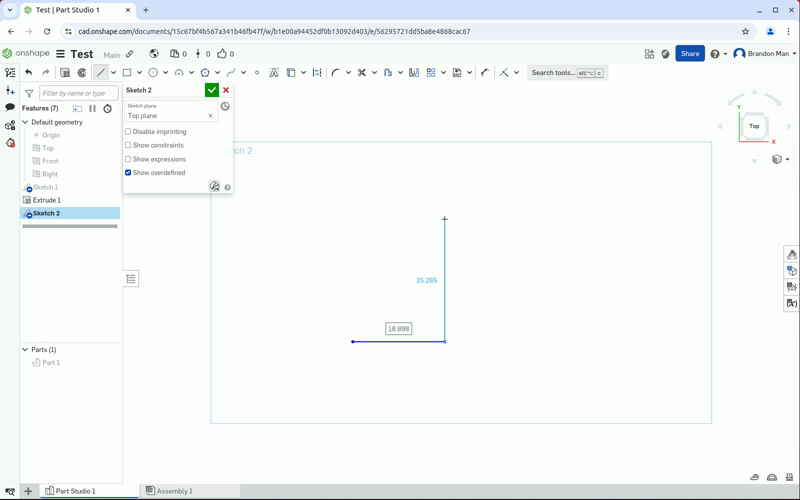
click(444, 218)
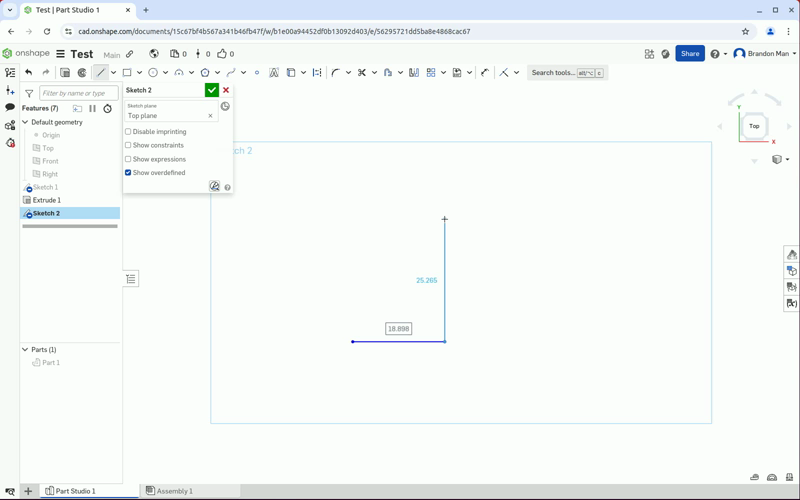
key_up(shift)
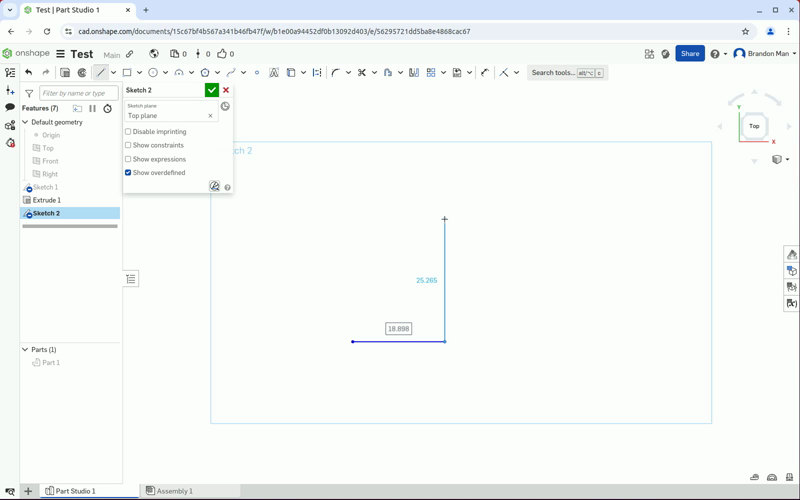
key_down(shift)
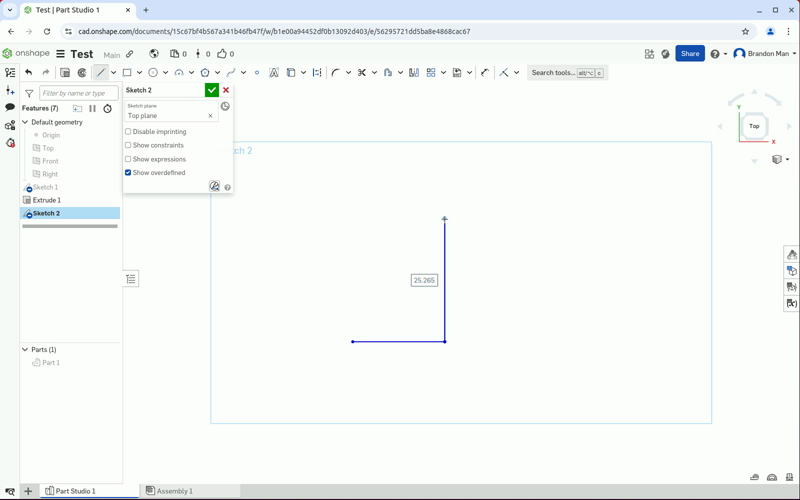
mouse_move(352, 218)
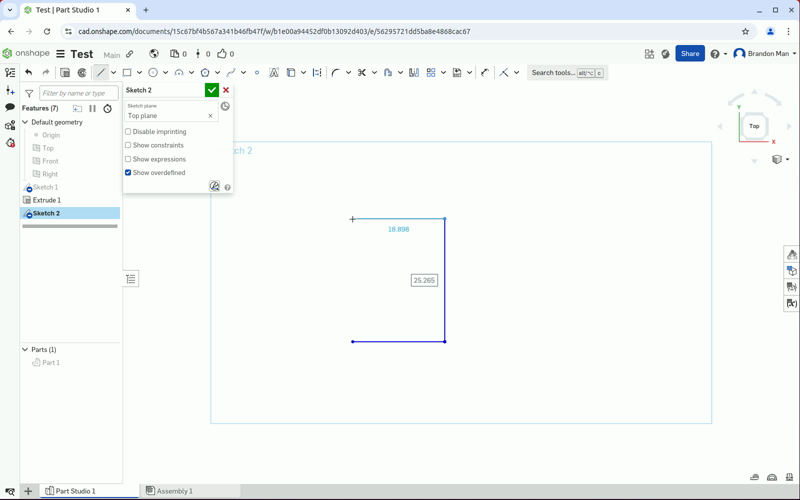
click(352, 218)
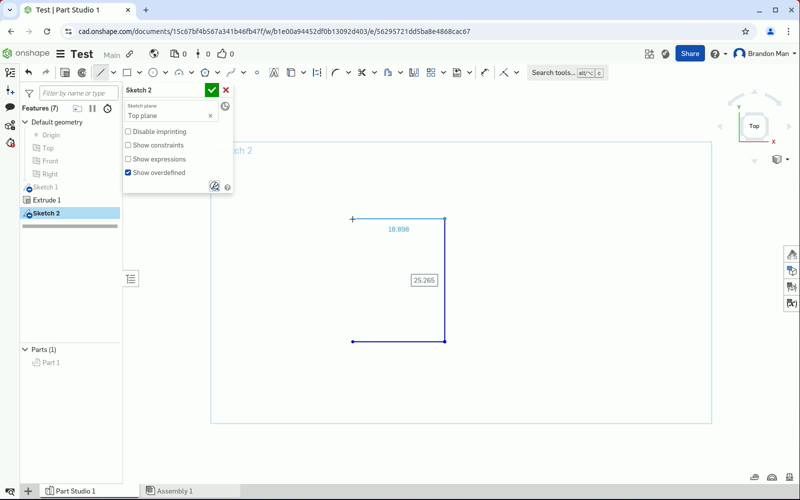
key_up(shift)
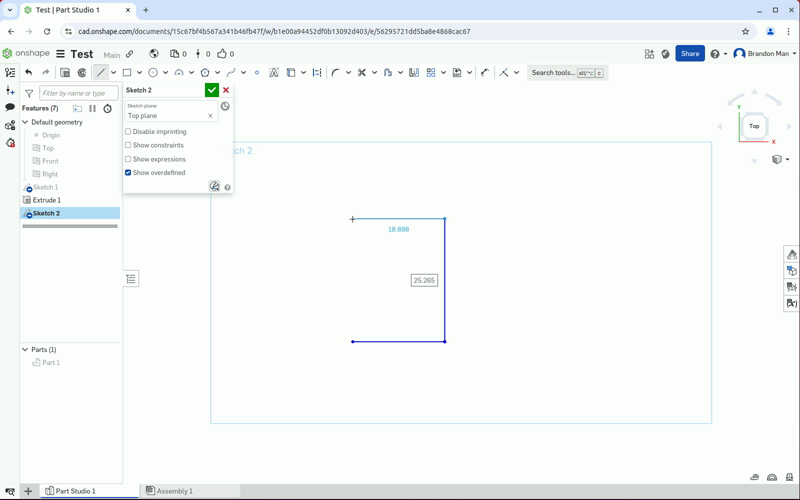
key_down(shift)
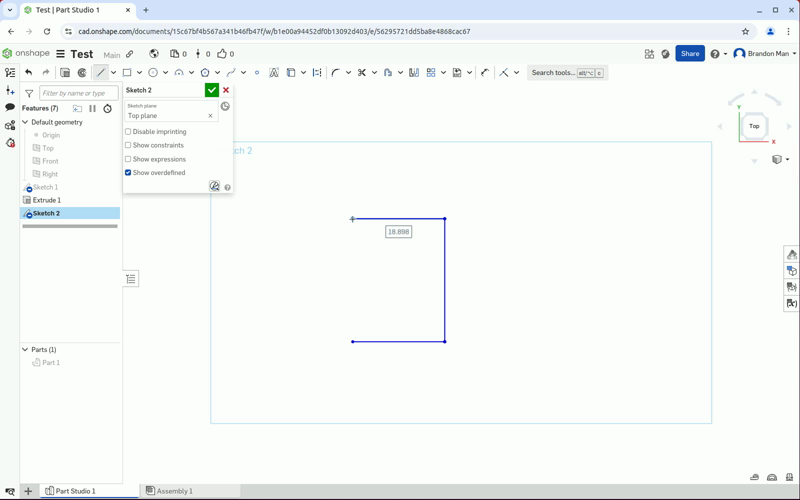
mouse_move(352, 341)
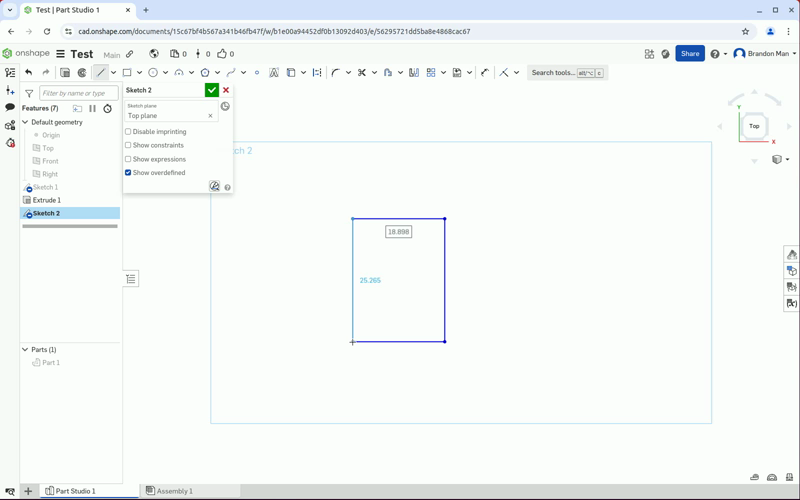
key_up(shift)
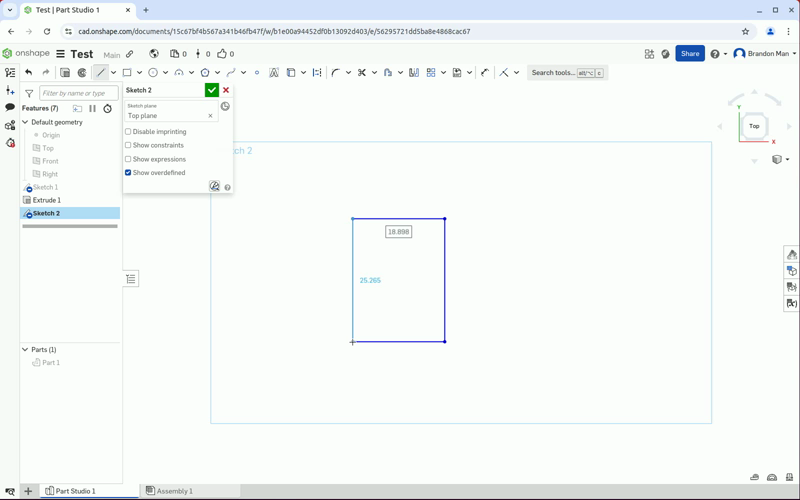
click(352, 341)
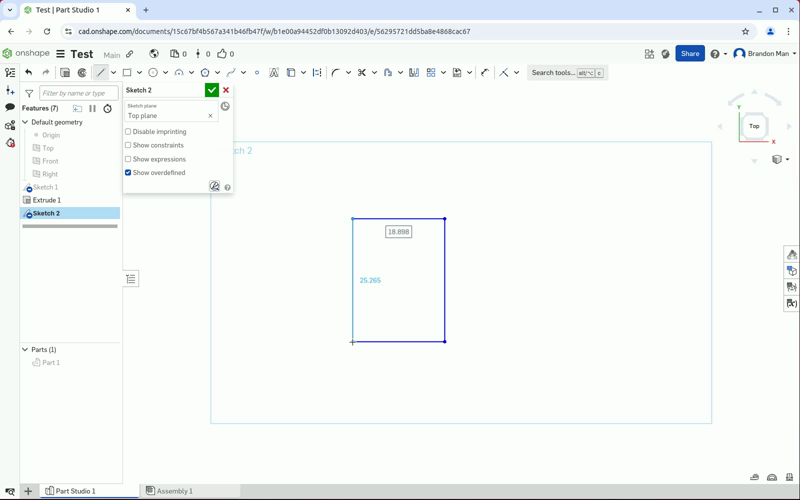
key(esc)
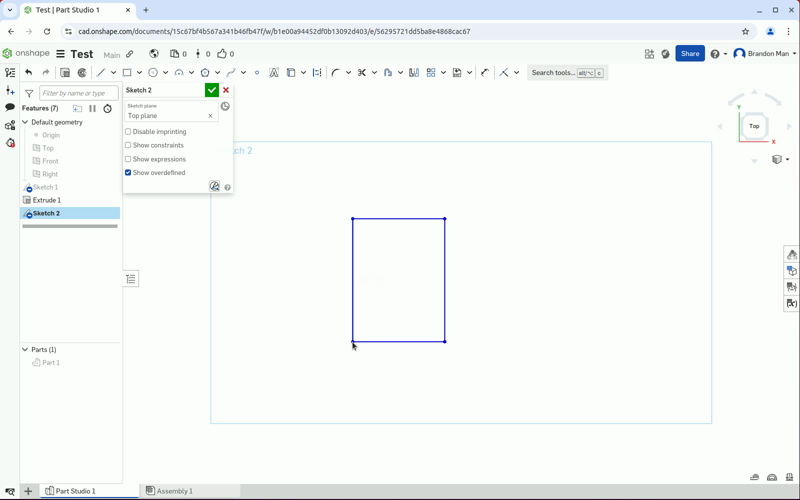
mouse_move(410, 283)
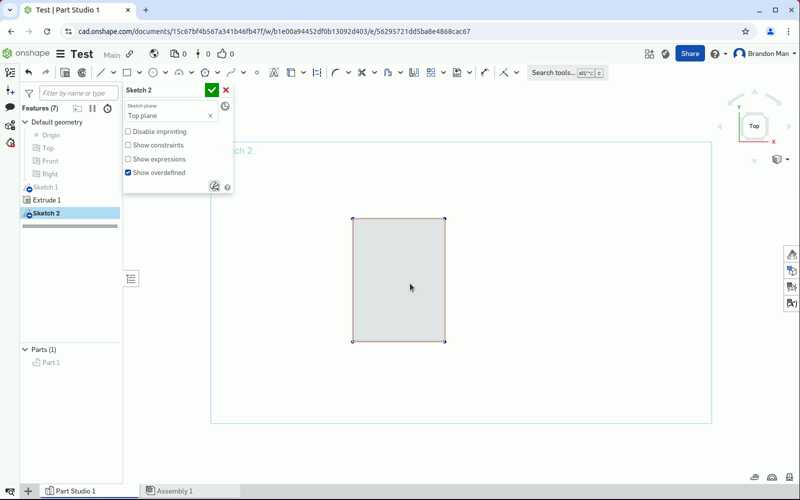
click(410, 283)
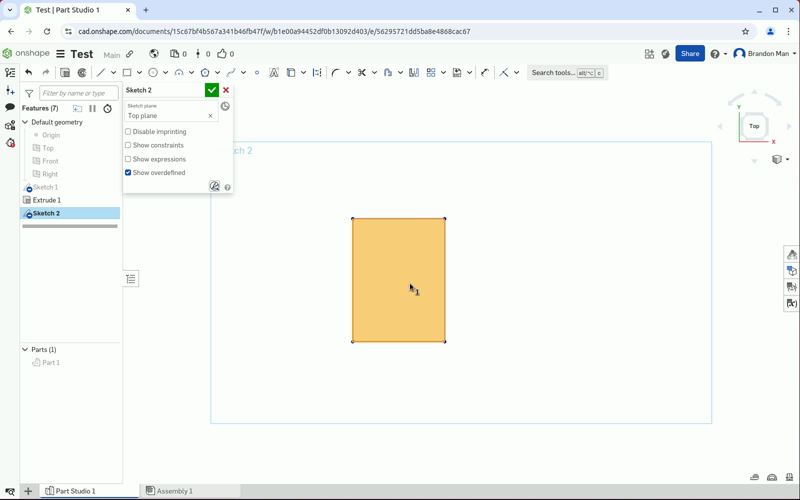
mouse_move(73, 352)
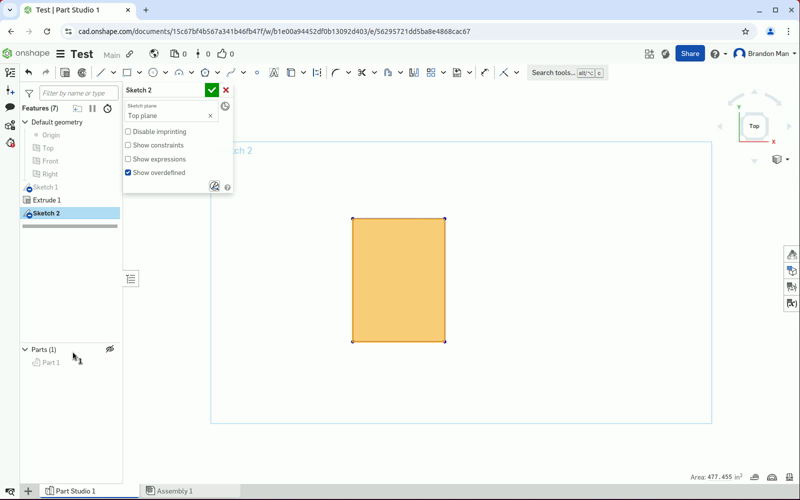
key(shift+y)
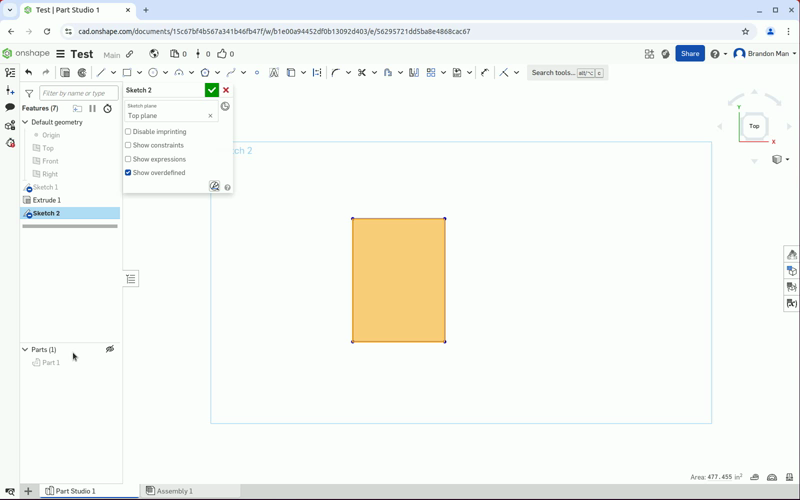
key(shift+e)
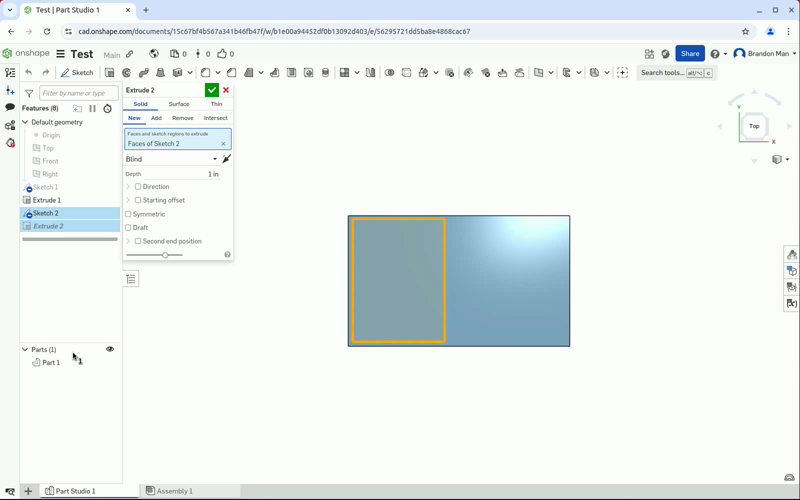
mouse_move(143, 106)
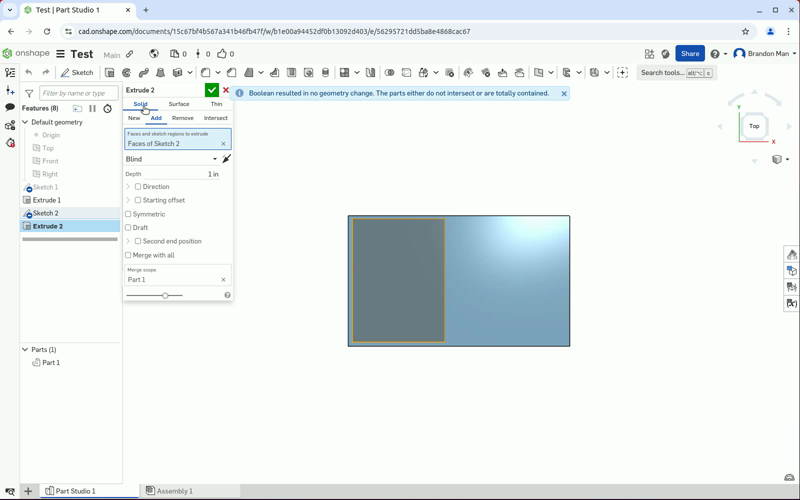
click(143, 106)
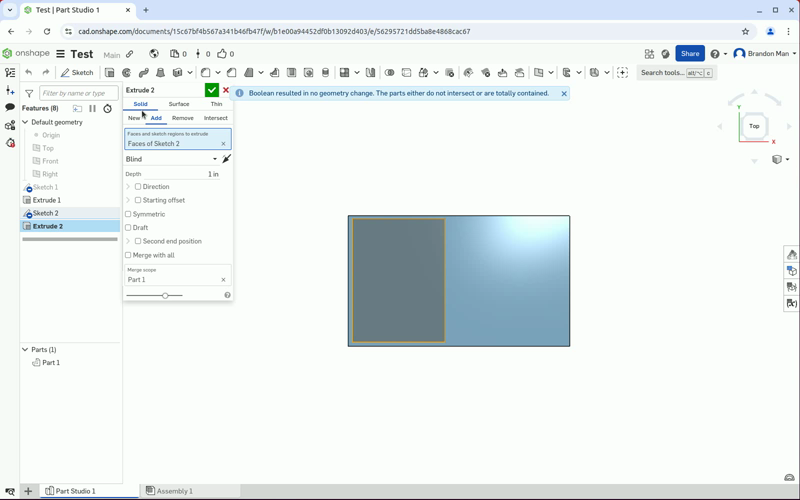
mouse_move(137, 120)
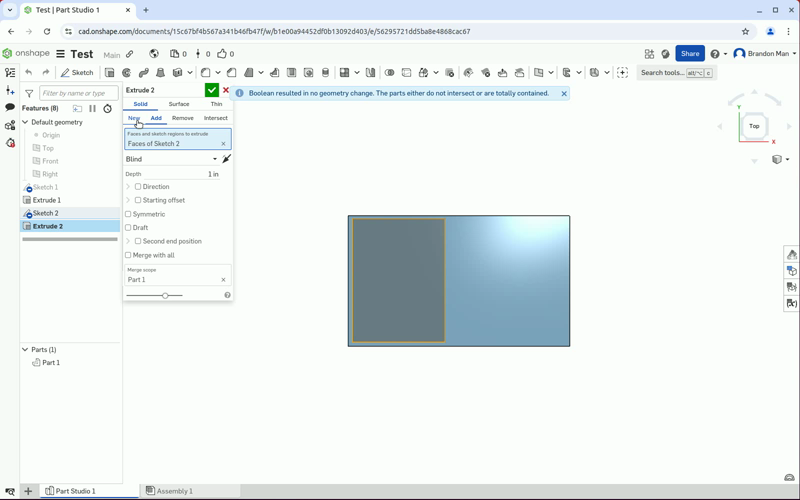
click(137, 120)
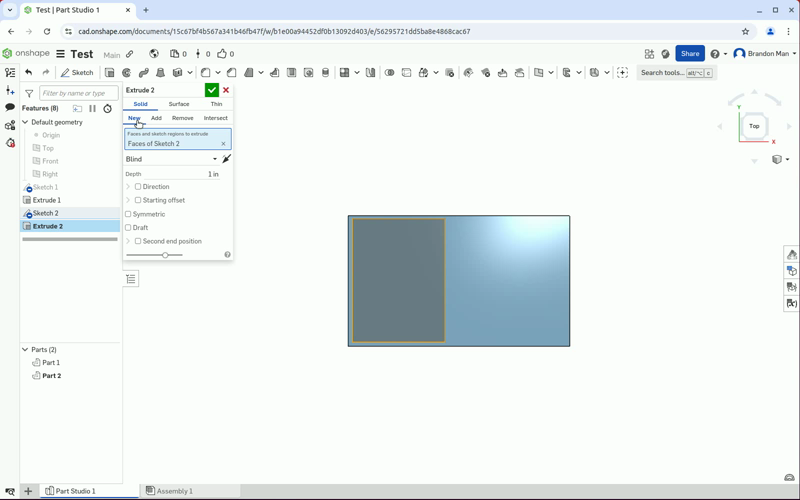
key(tab, 4)
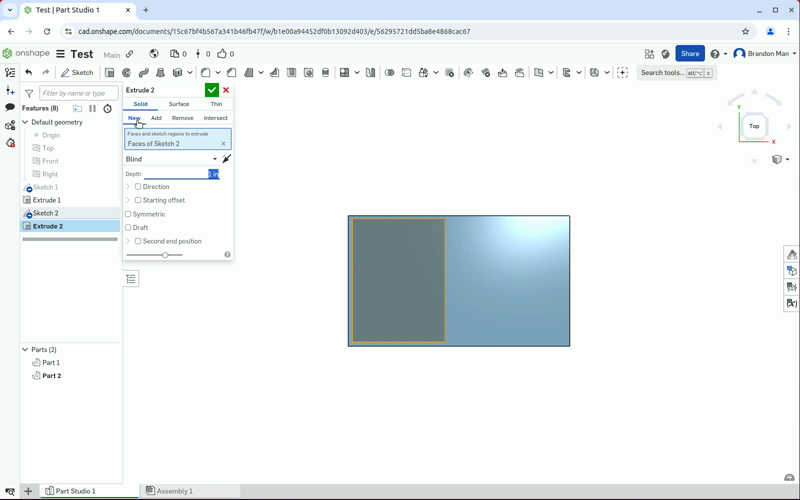
text(-17.09)
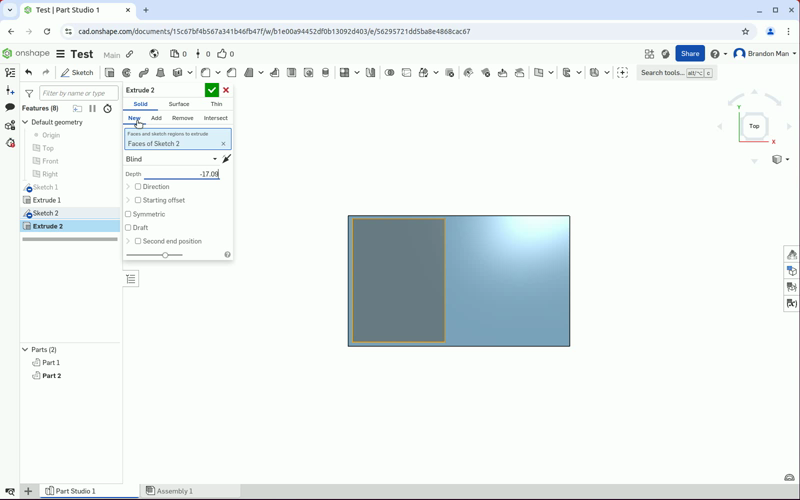
key(enter)
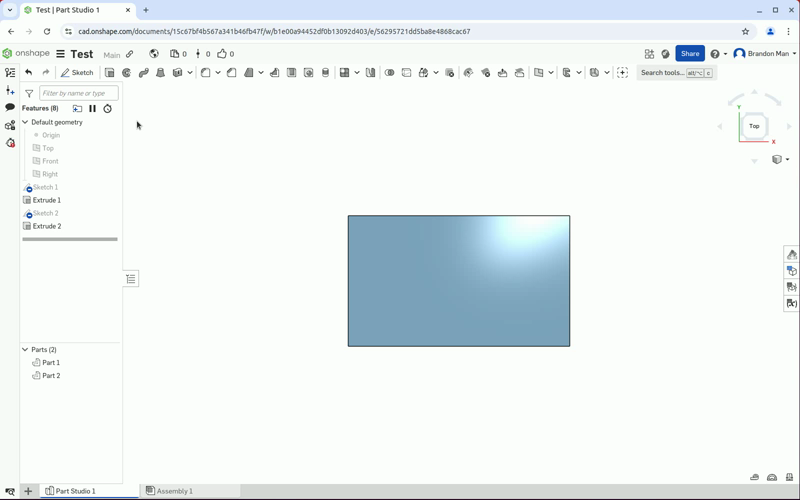
key(shift+h)
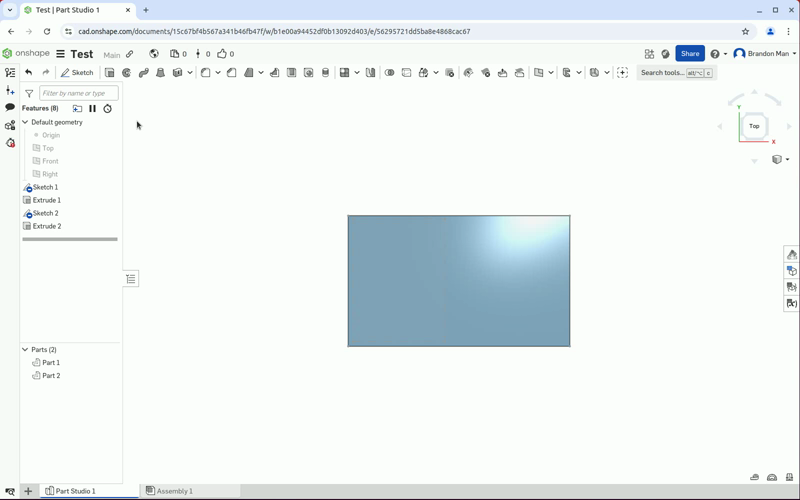
key(shift+h)
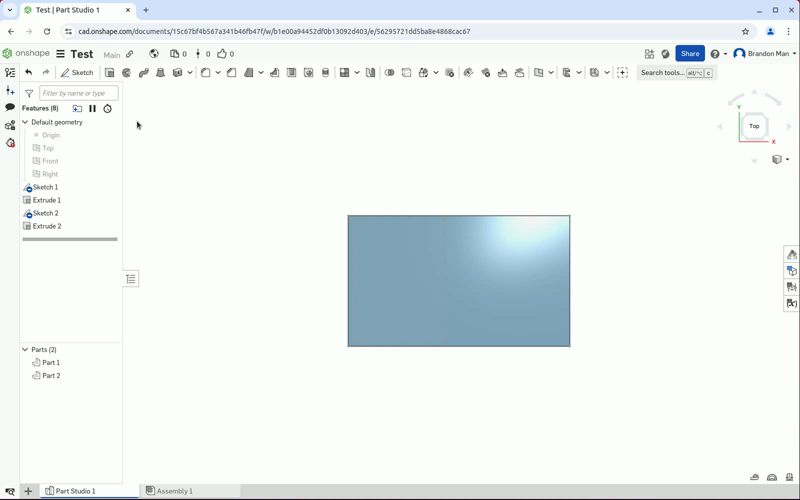
key(shift+7)
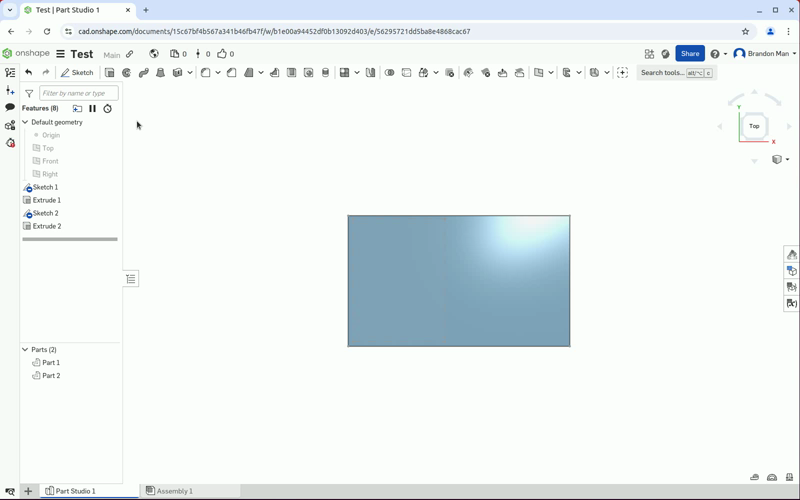
key(up, 3)
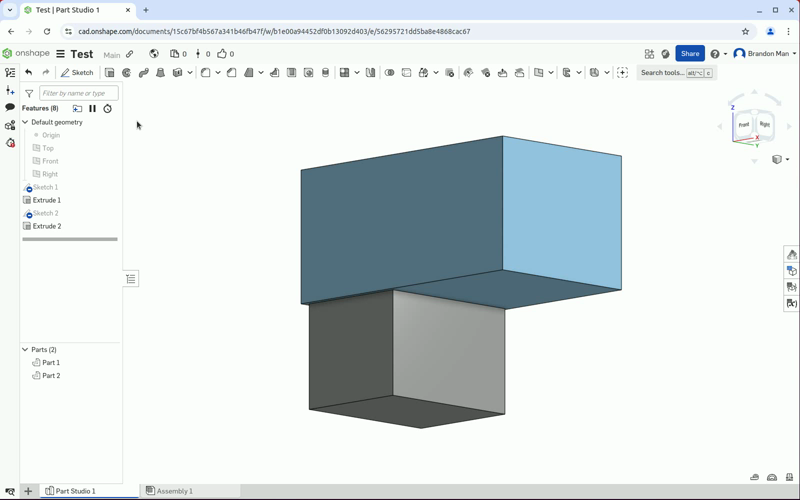
key(left, 3)
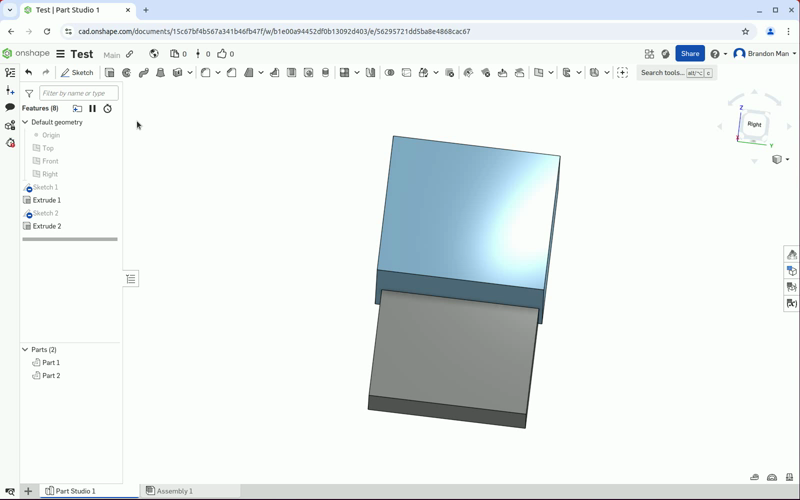
key(right, 3)
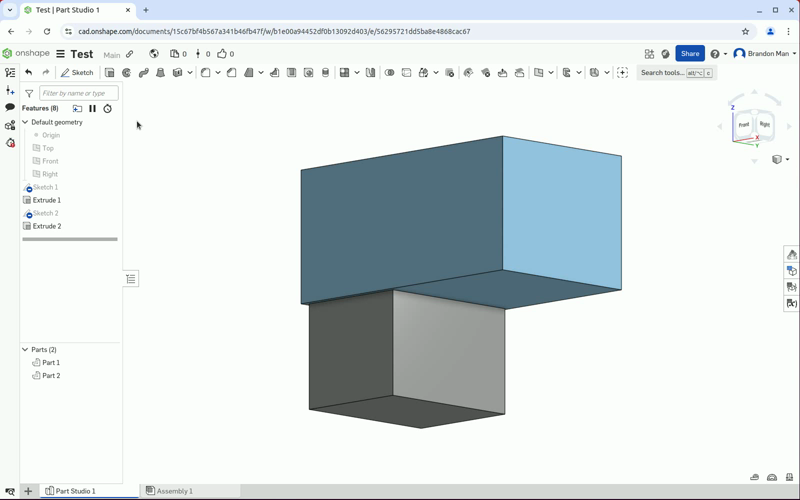
key(down, 3)
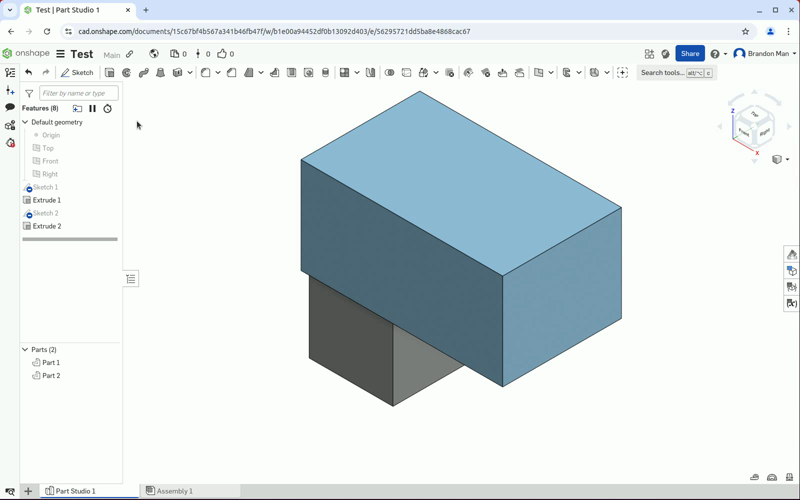
mouse_move(73, 189)
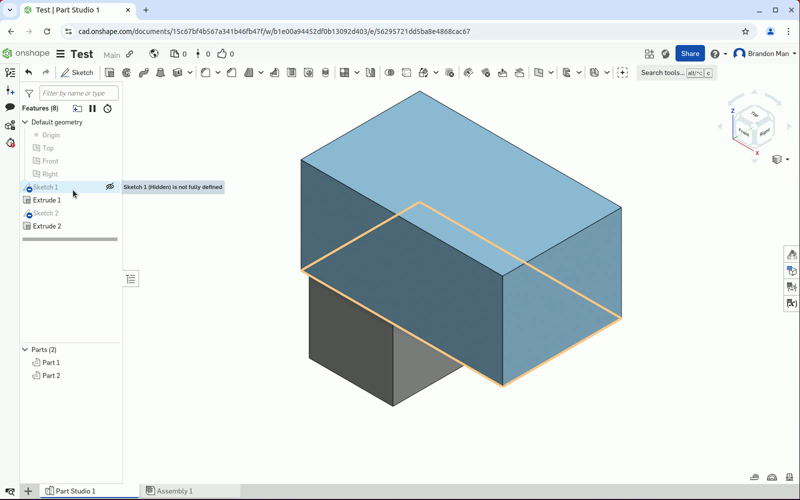
click(73, 189)